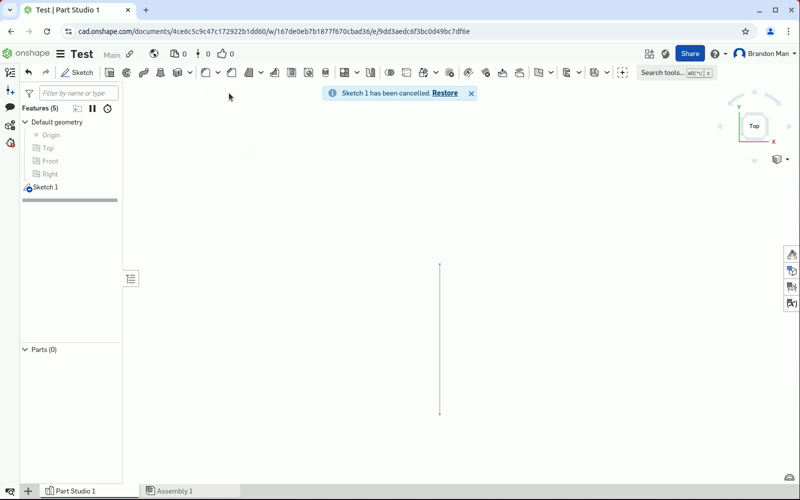
key(shift+h)
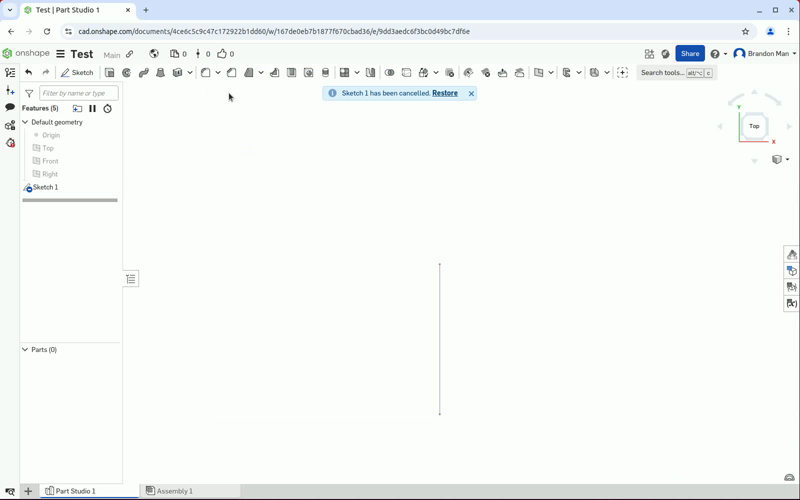
key(shift+s)
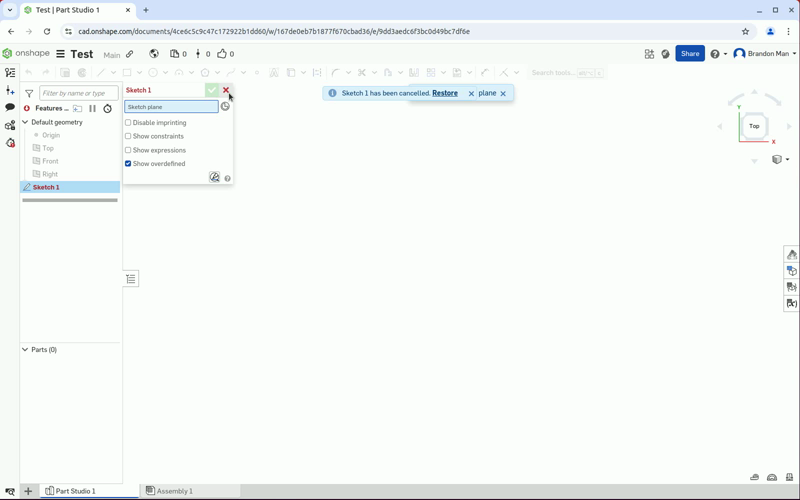
mouse_move(73, 150)
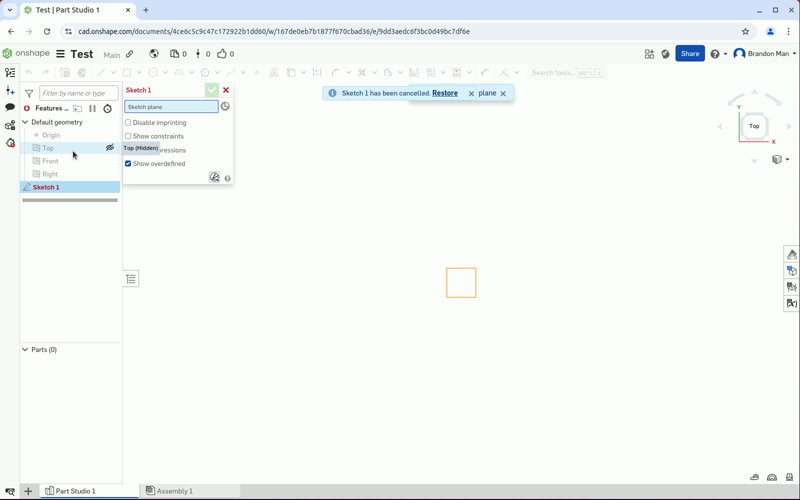
click(73, 150)
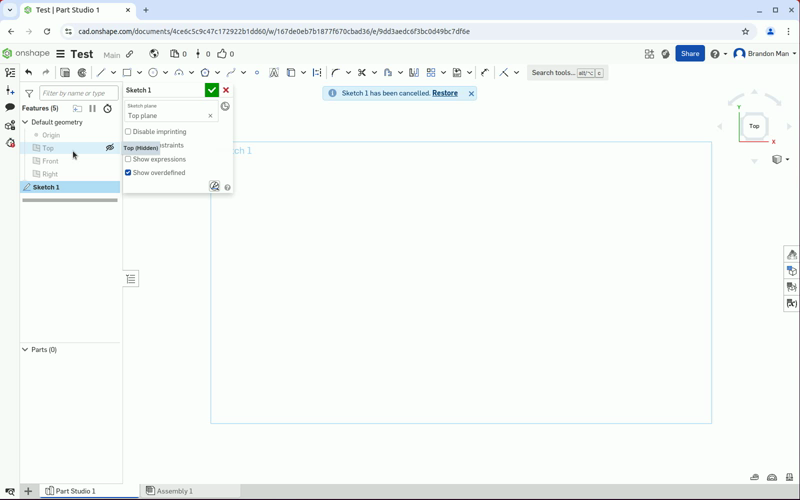
mouse_move(73, 352)
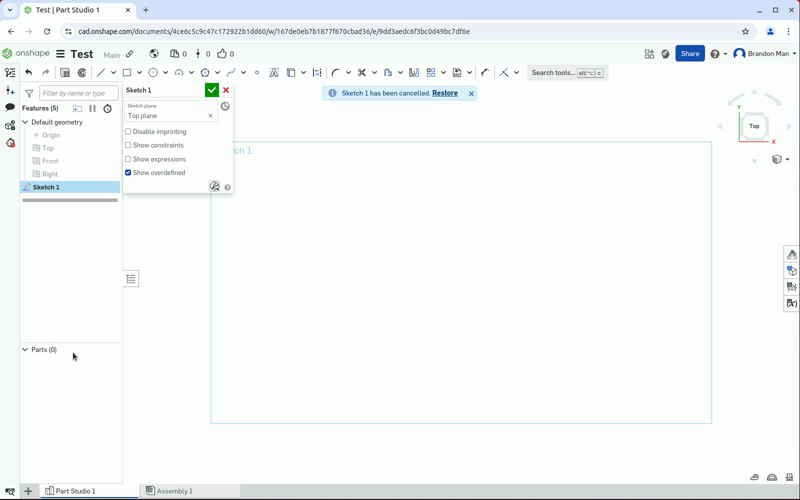
key(y)
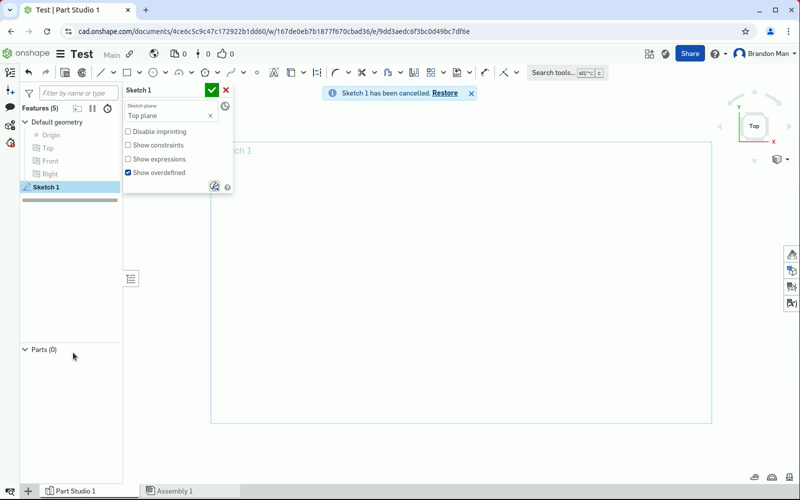
key(l)
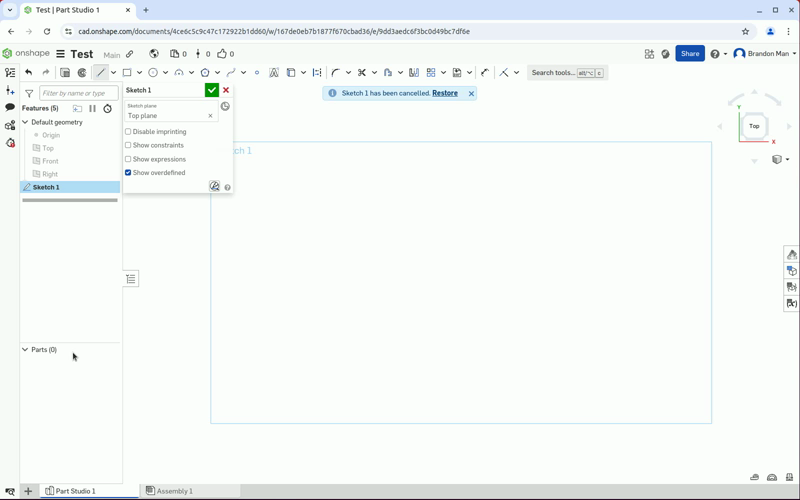
key_down(shift)
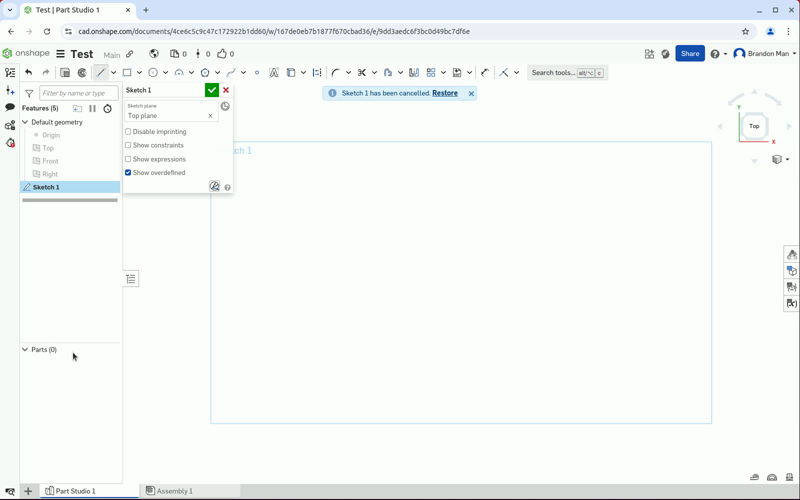
mouse_move(460, 282)
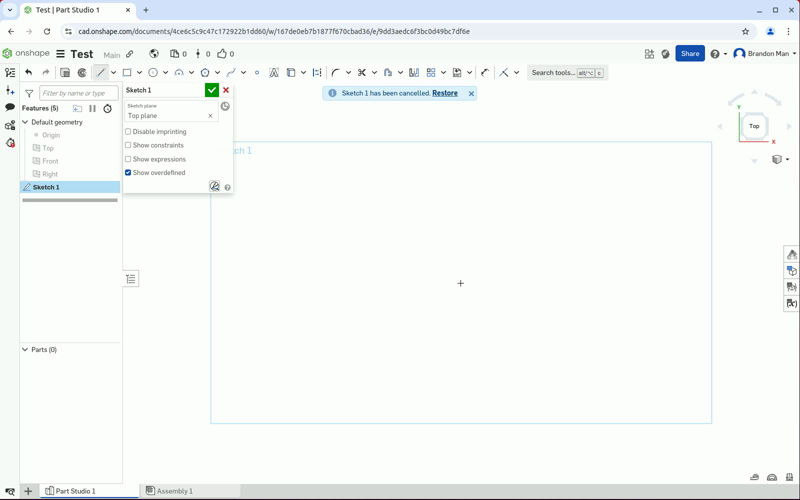
click(460, 282)
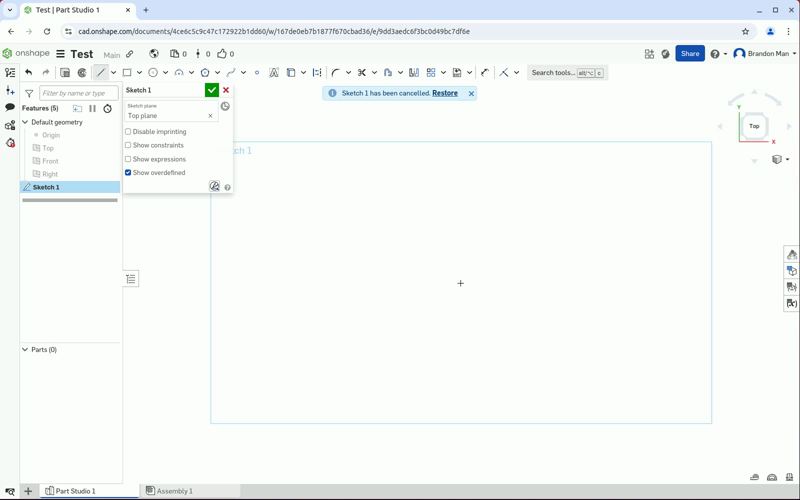
key_up(shift)
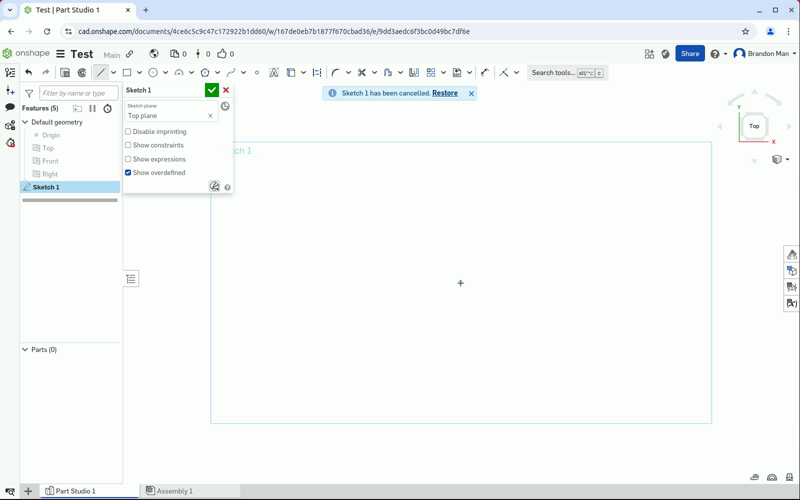
key_down(shift)
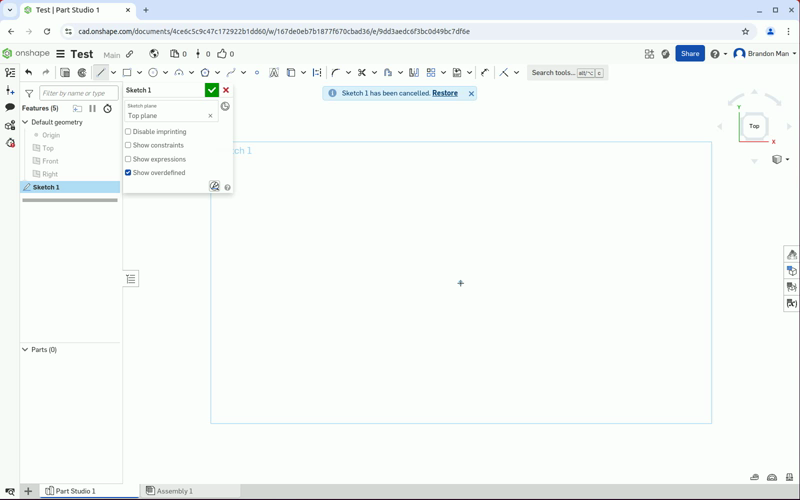
mouse_move(573, 282)
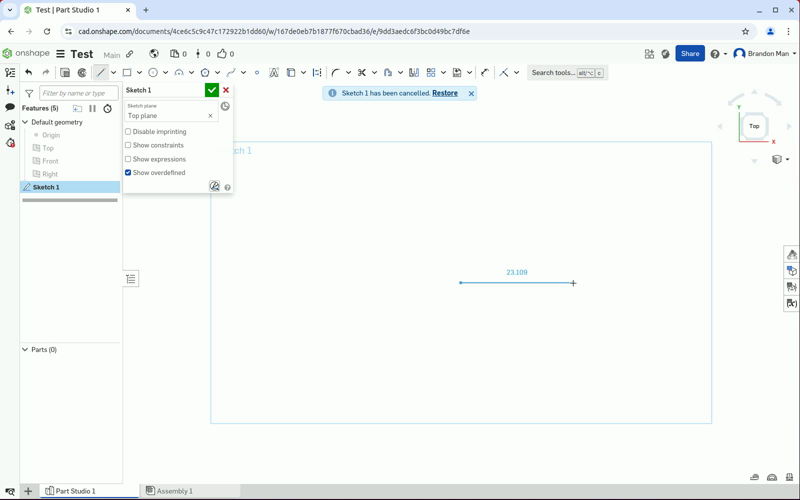
click(573, 282)
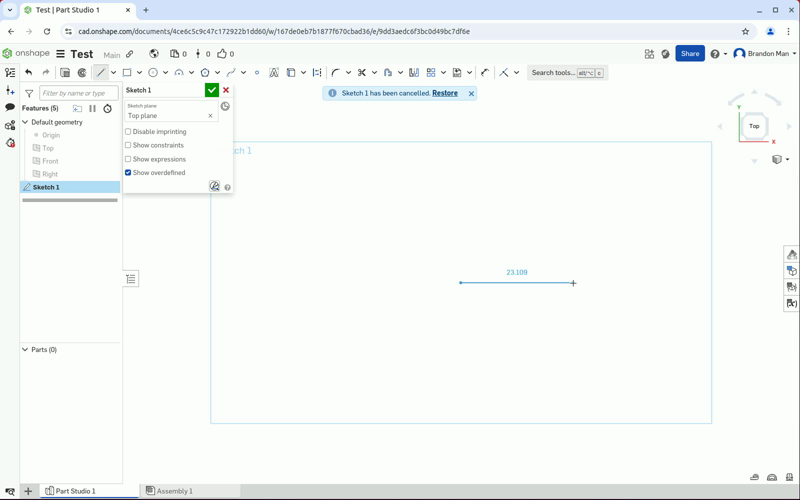
key_up(shift)
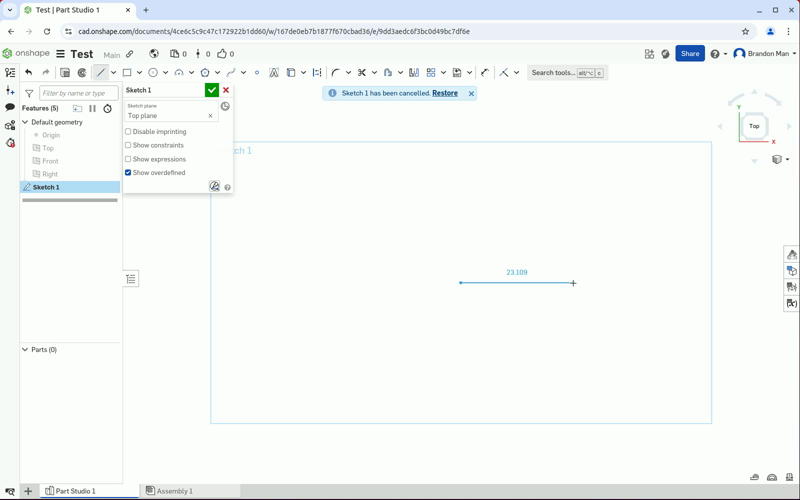
key_down(shift)
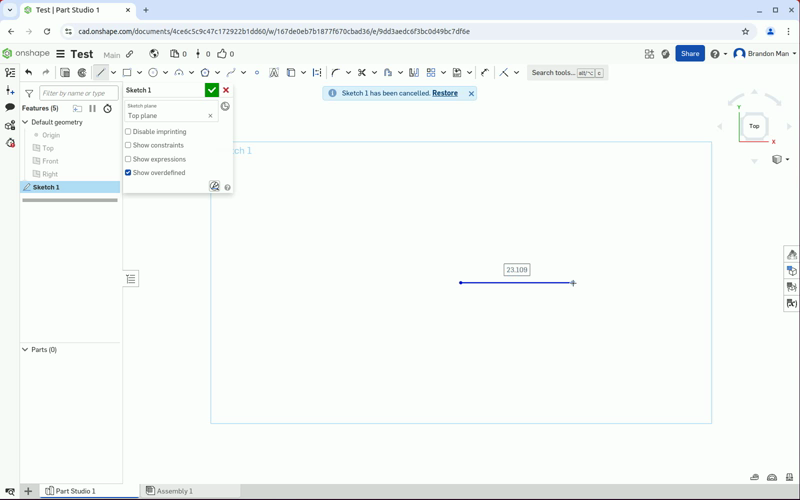
mouse_move(589, 282)
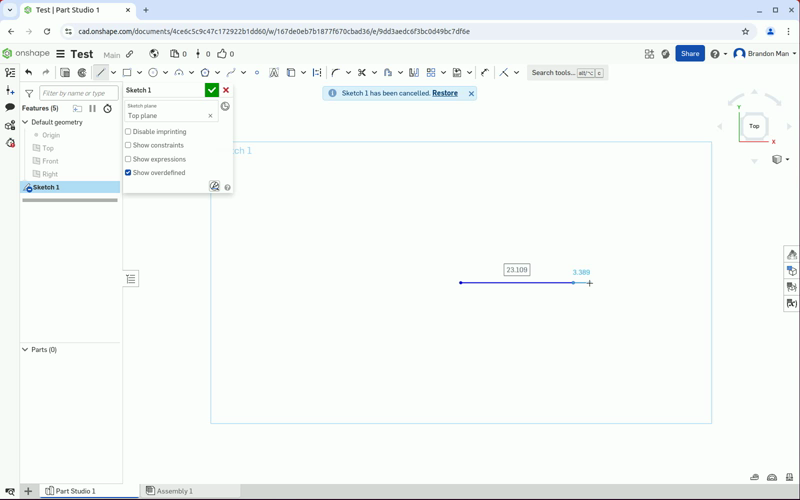
mouse_move(573, 264)
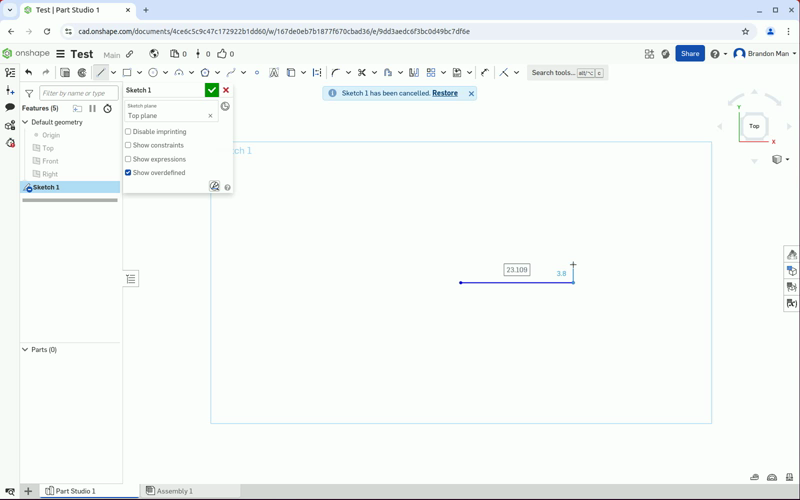
click(573, 264)
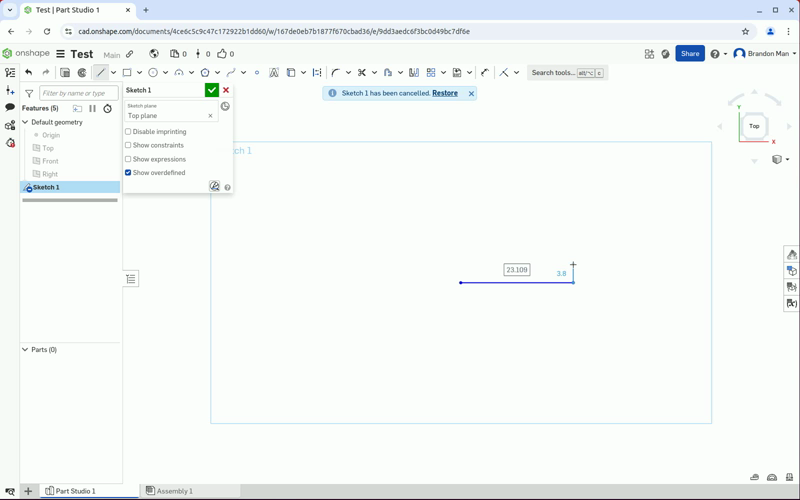
key_up(shift)
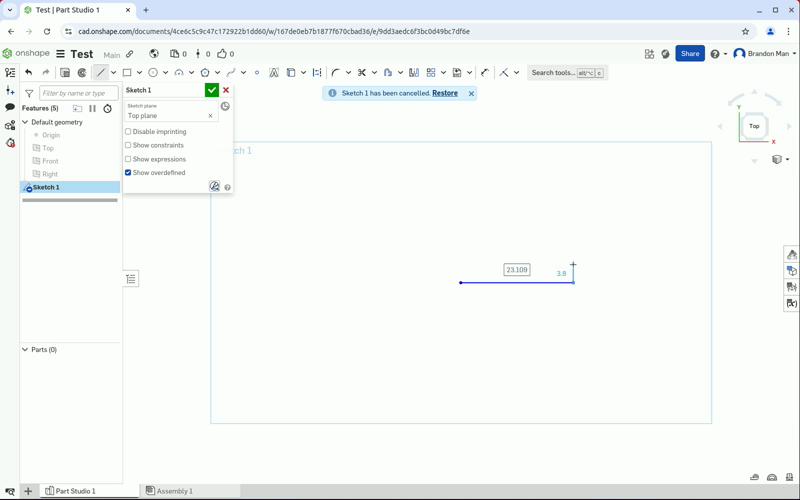
key_down(shift)
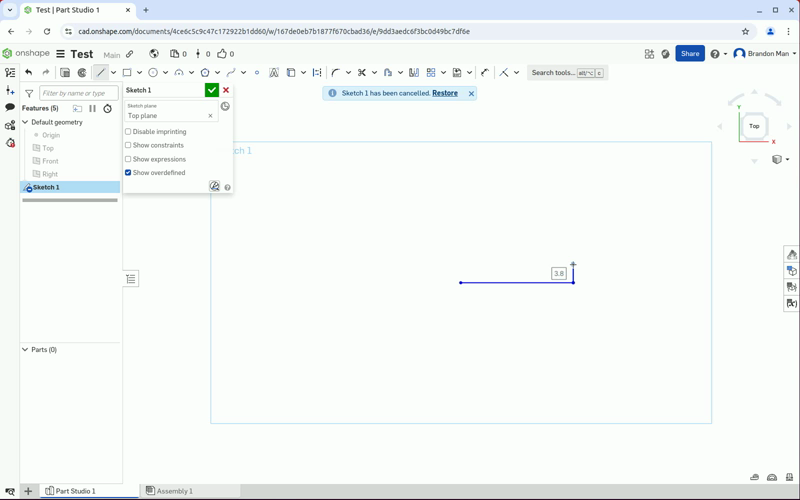
mouse_move(589, 264)
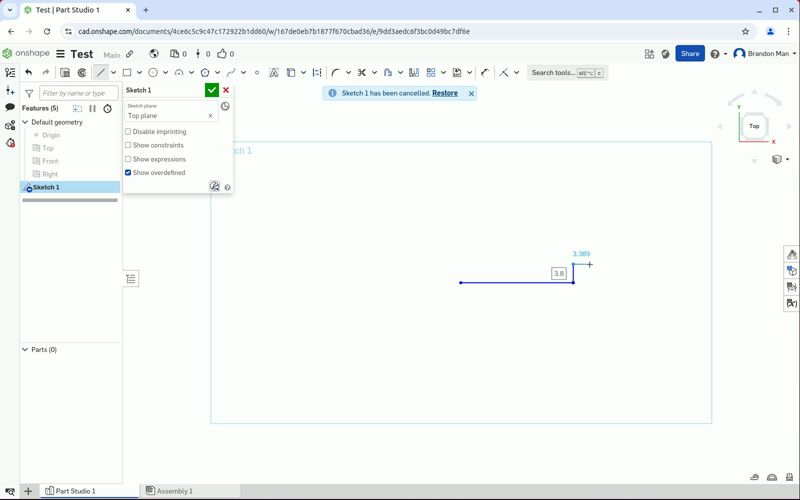
mouse_move(535, 264)
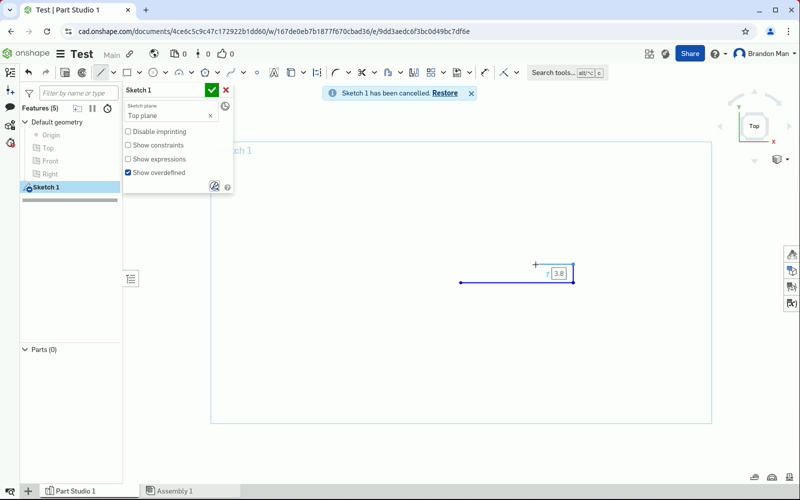
click(535, 264)
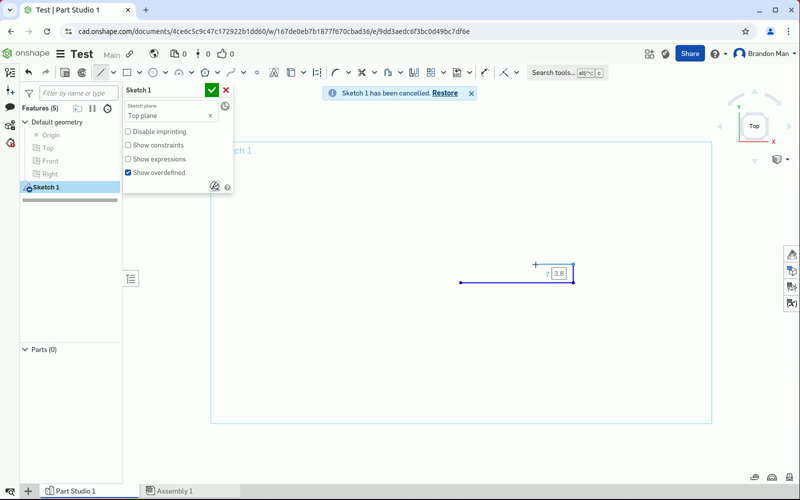
key_up(shift)
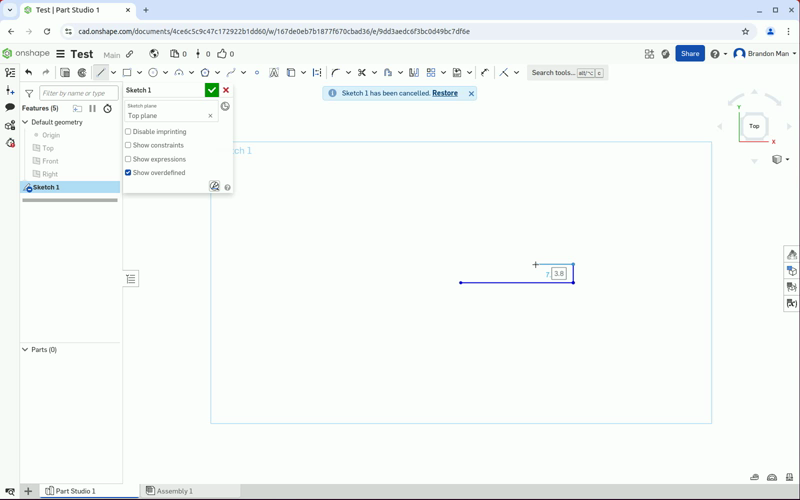
key_down(shift)
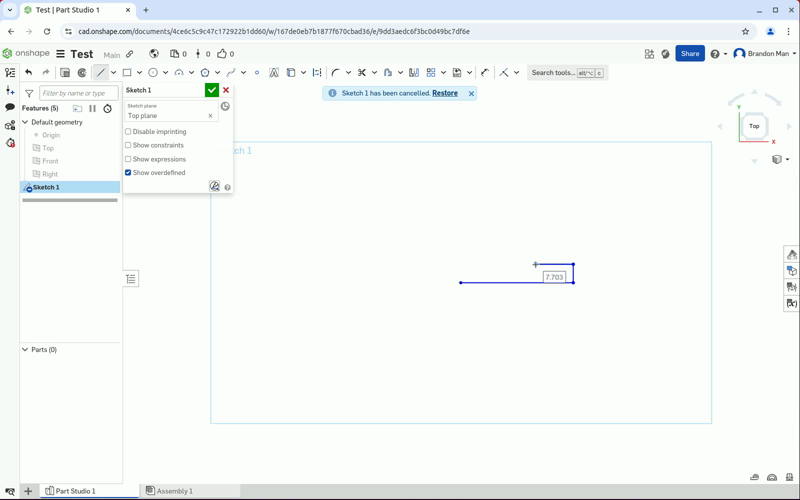
mouse_move(565, 264)
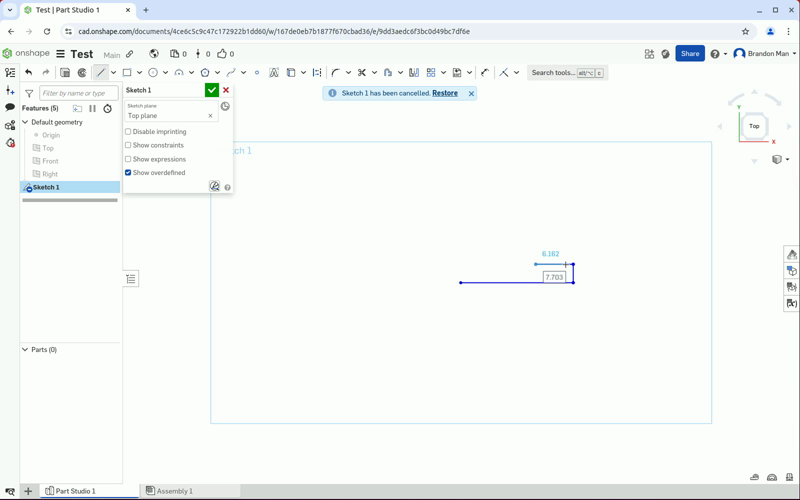
mouse_move(535, 226)
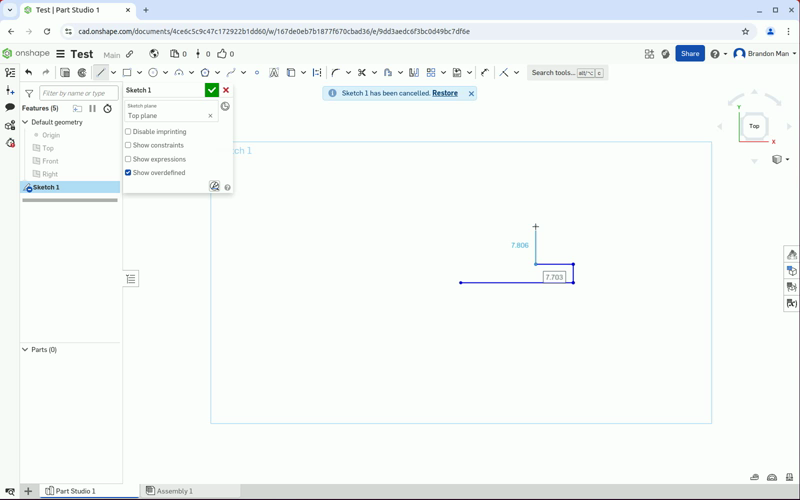
click(535, 226)
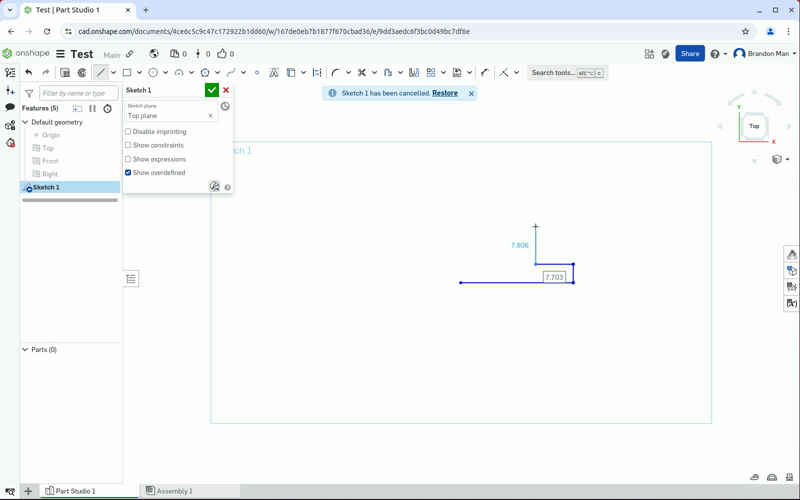
key_up(shift)
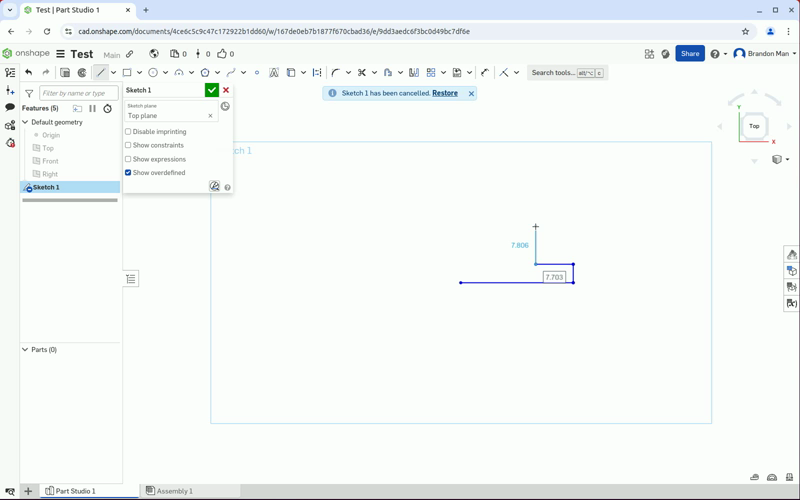
key_down(shift)
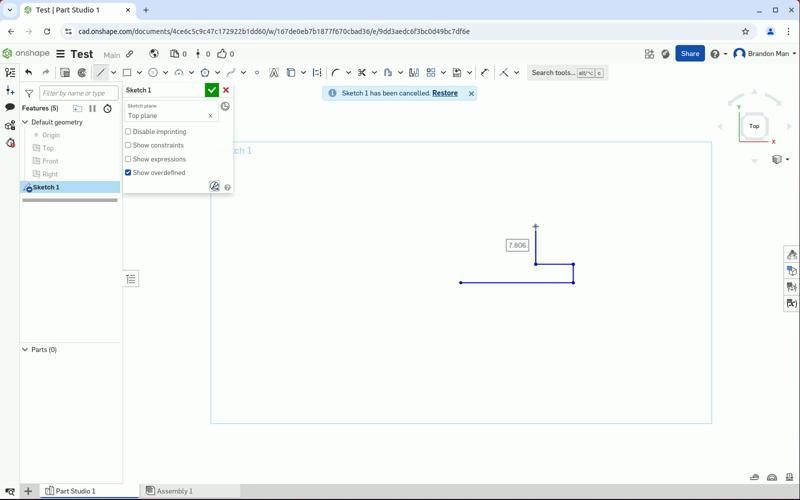
mouse_move(565, 226)
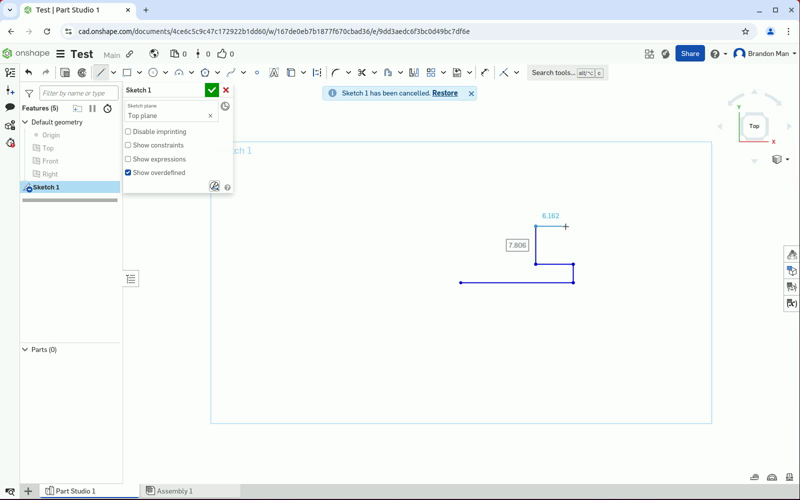
mouse_move(573, 226)
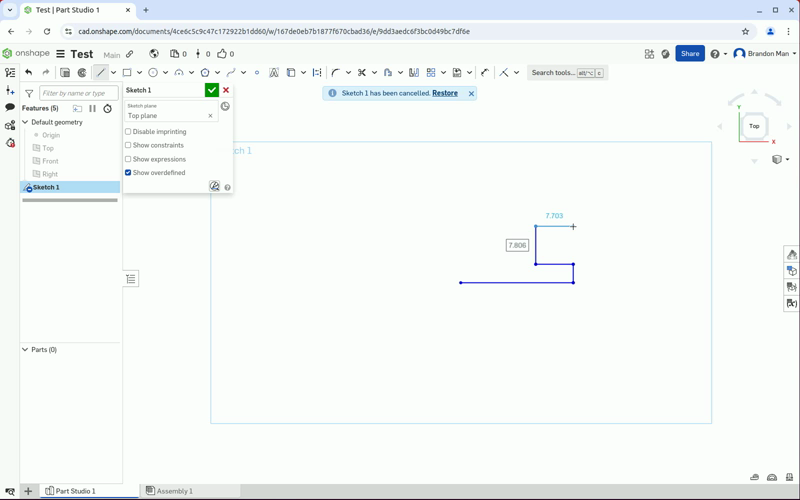
click(573, 226)
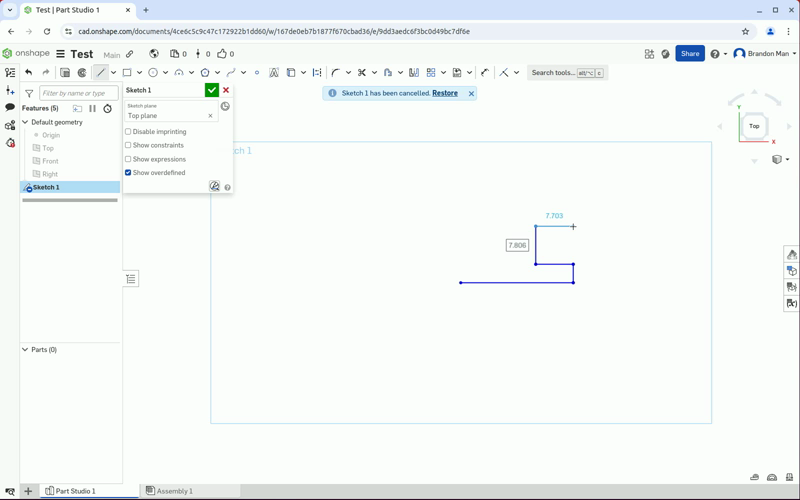
key_up(shift)
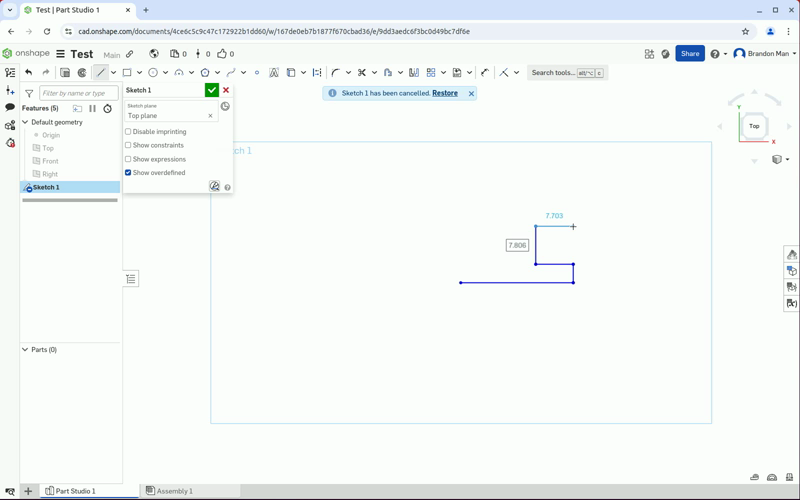
key_down(shift)
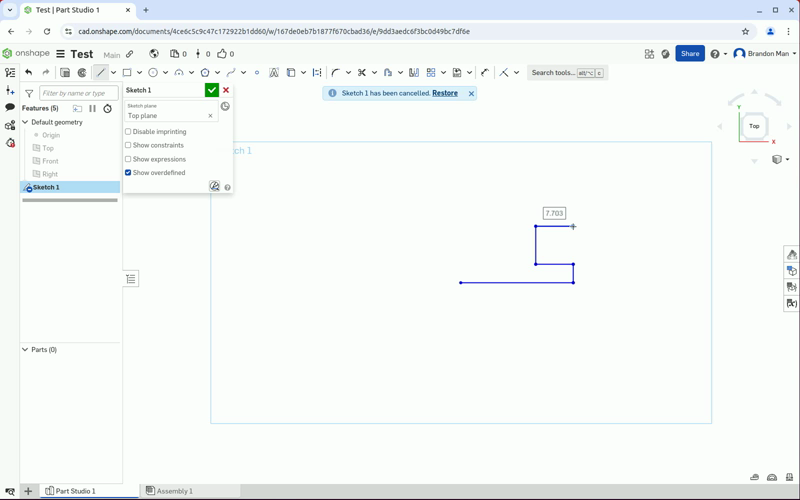
mouse_move(589, 226)
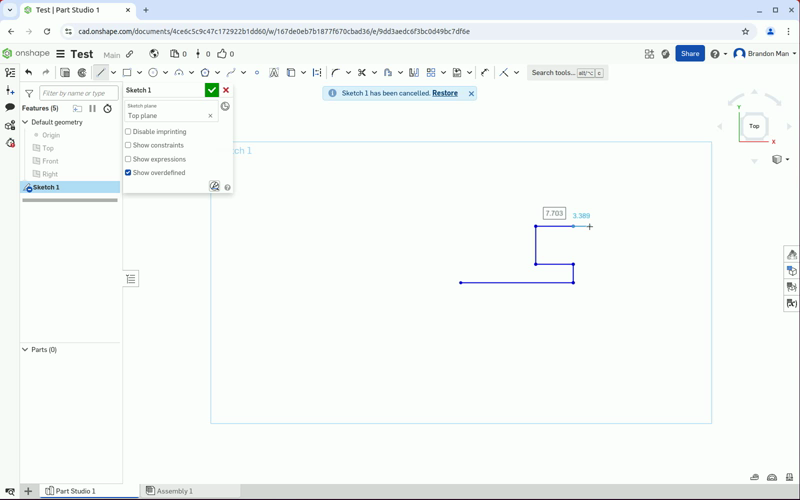
mouse_move(573, 208)
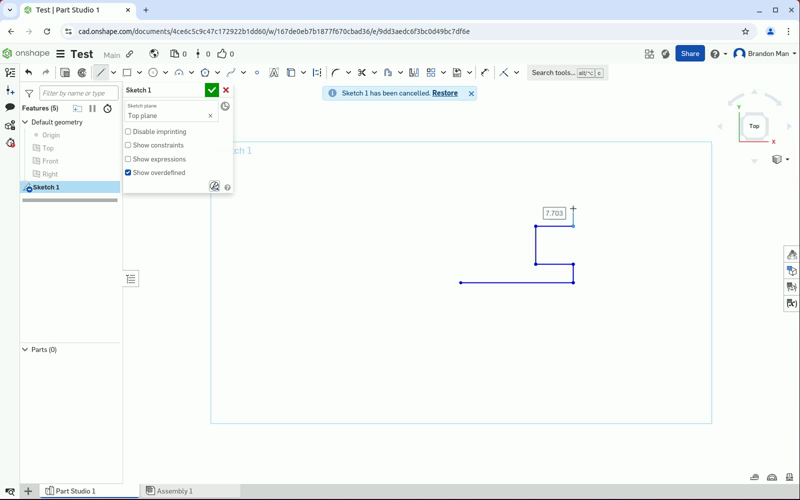
click(573, 208)
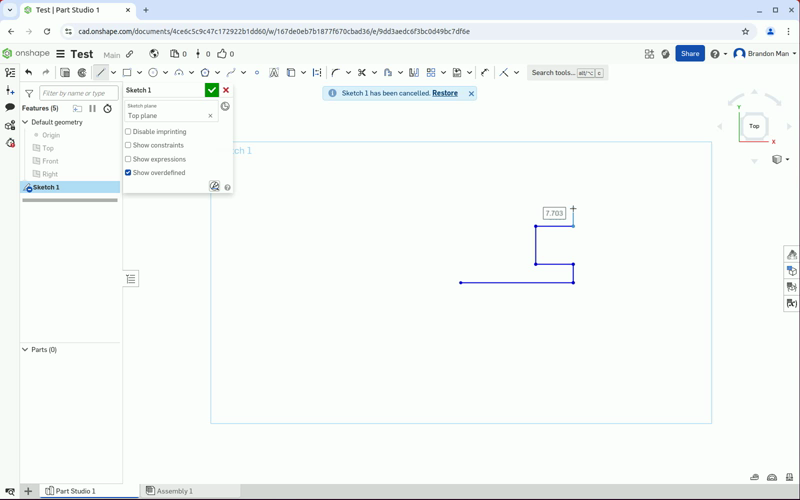
key_up(shift)
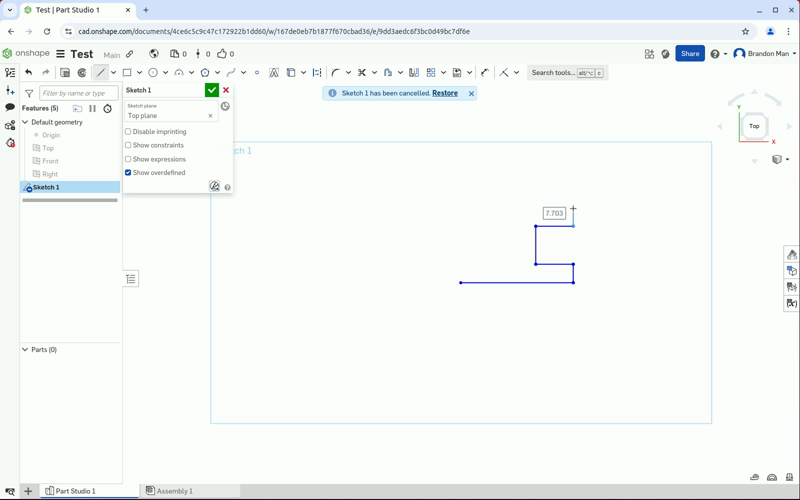
key_down(shift)
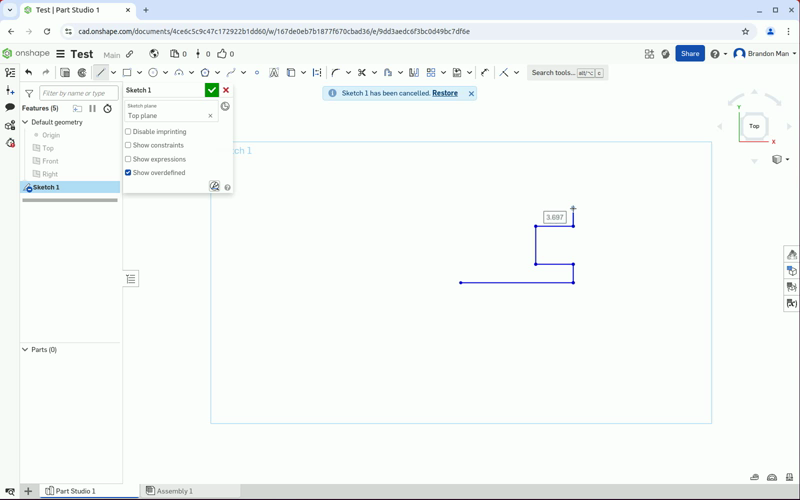
mouse_move(460, 208)
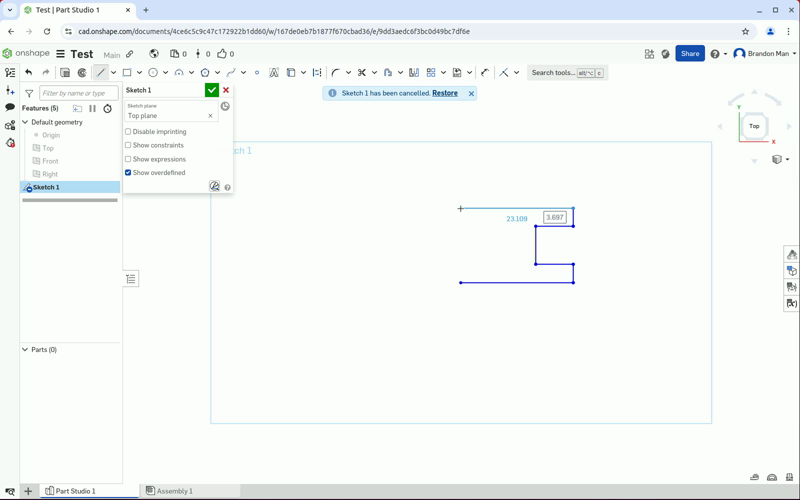
click(460, 208)
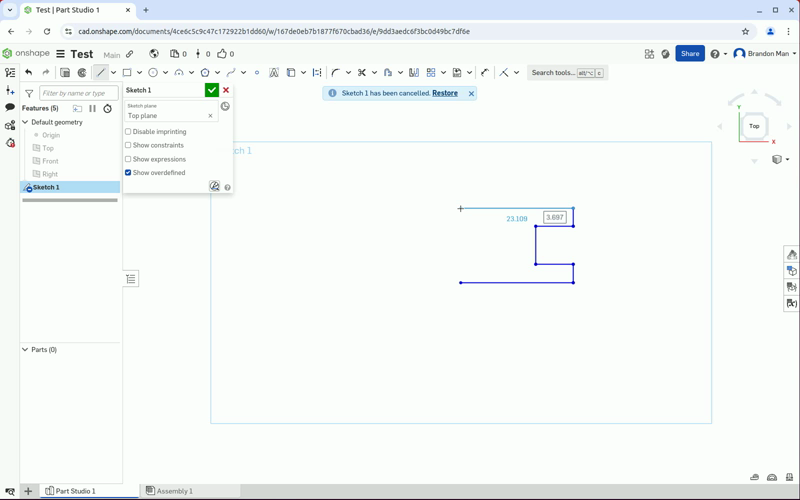
key_up(shift)
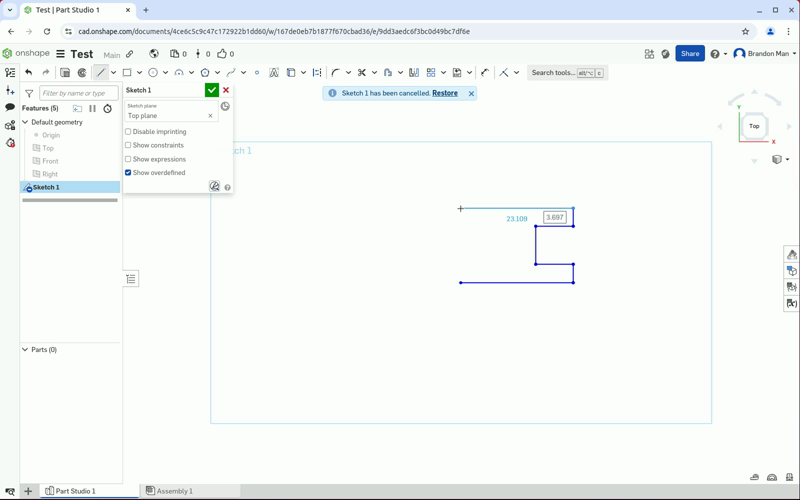
key_down(shift)
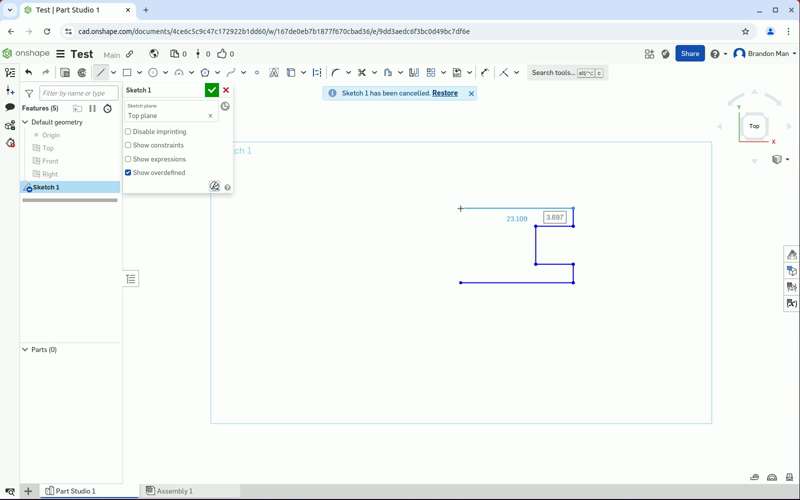
mouse_move(460, 282)
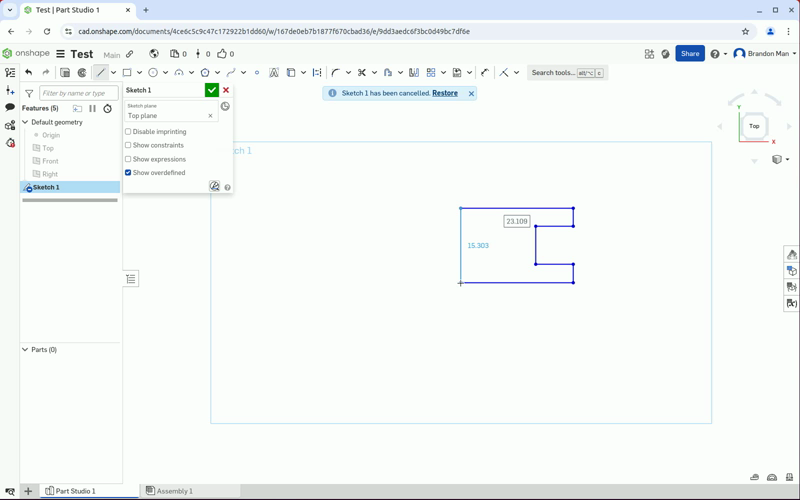
key_up(shift)
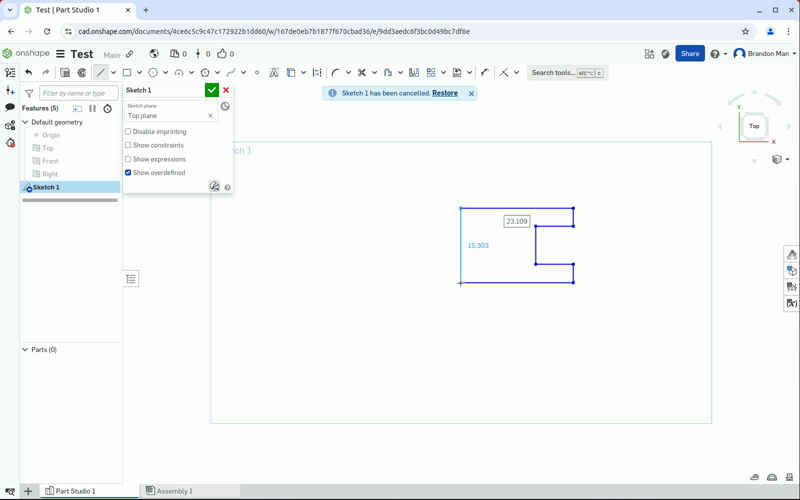
click(460, 282)
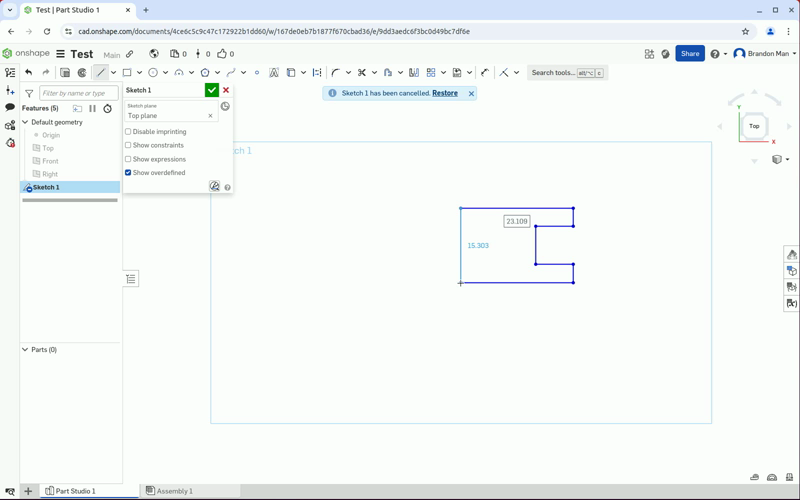
key(esc)
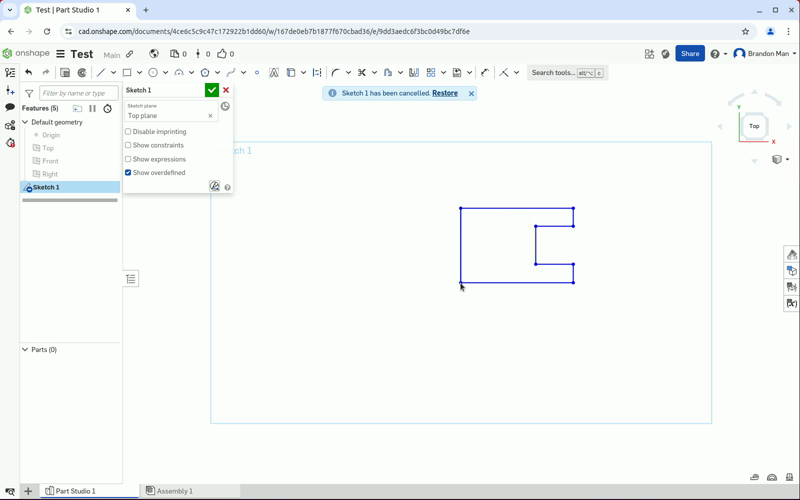
mouse_move(524, 223)
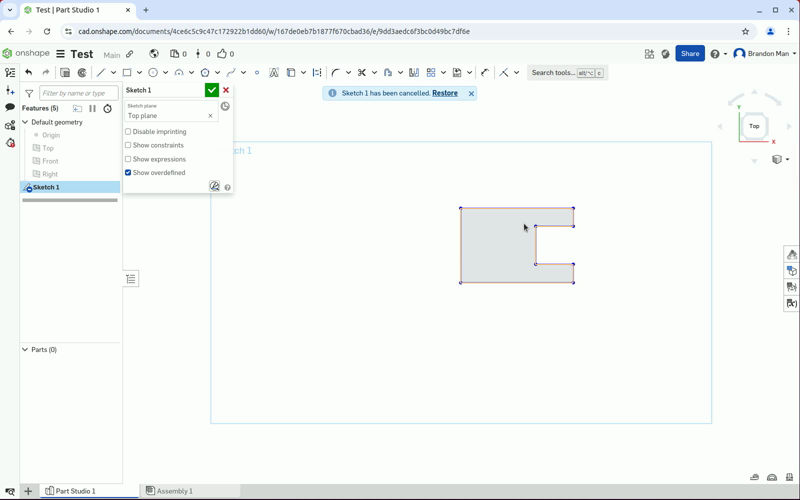
click(524, 223)
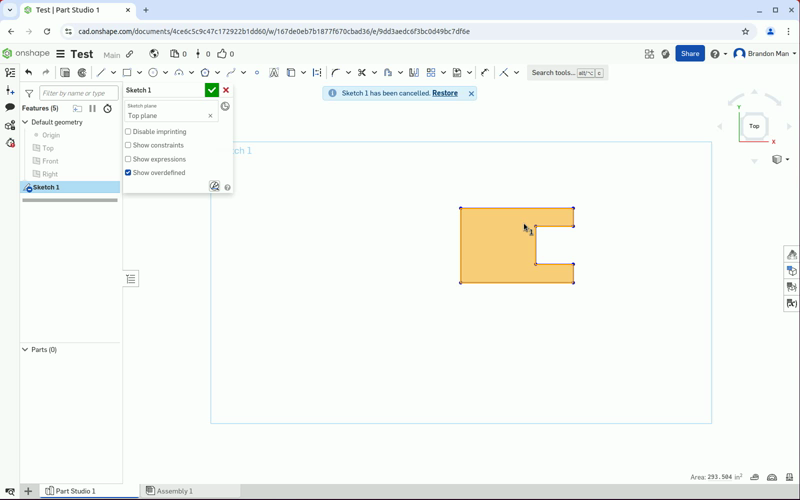
mouse_move(73, 352)
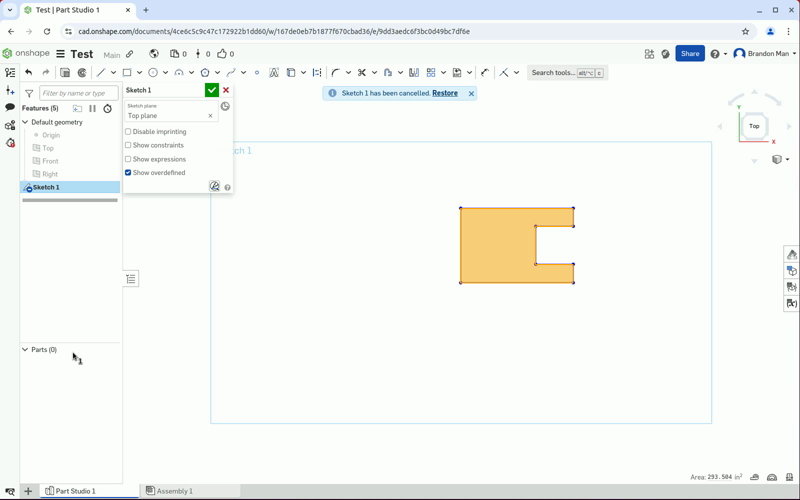
key(shift+y)
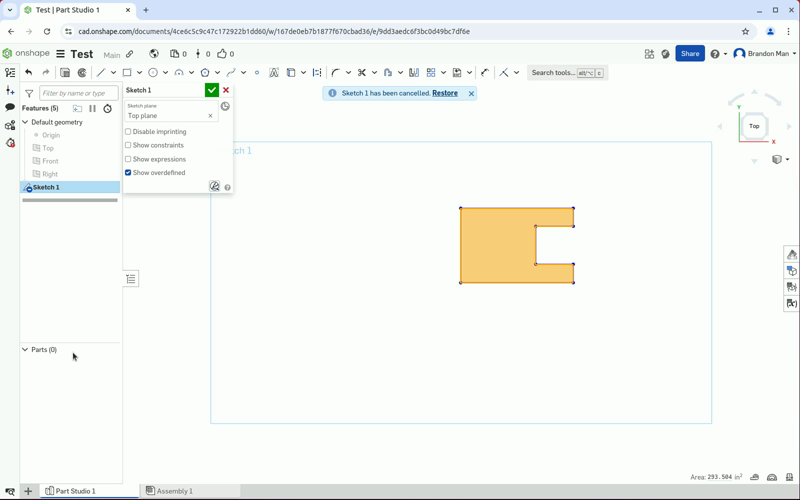
key(shift+e)
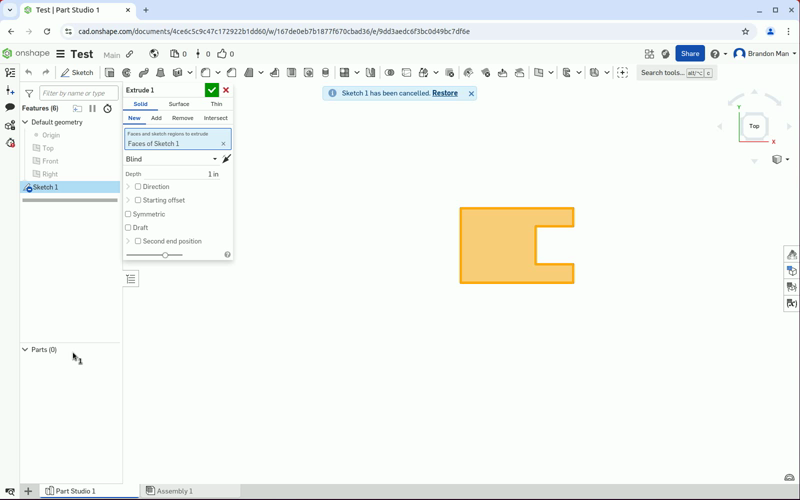
mouse_move(143, 106)
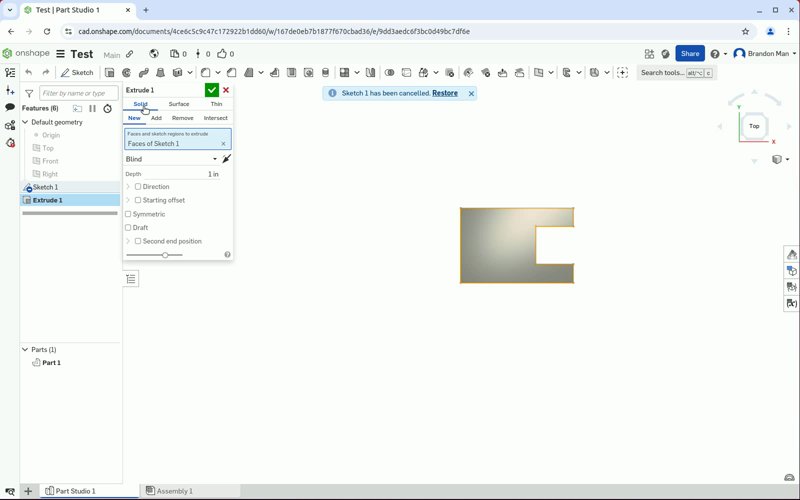
click(143, 106)
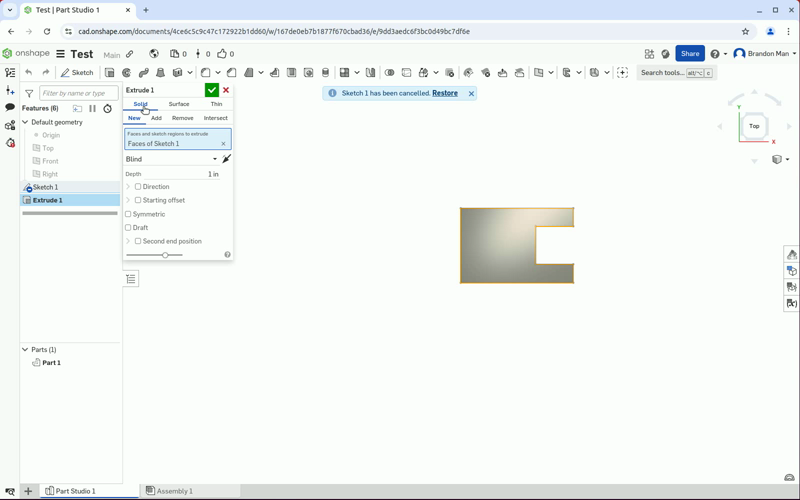
mouse_move(137, 120)
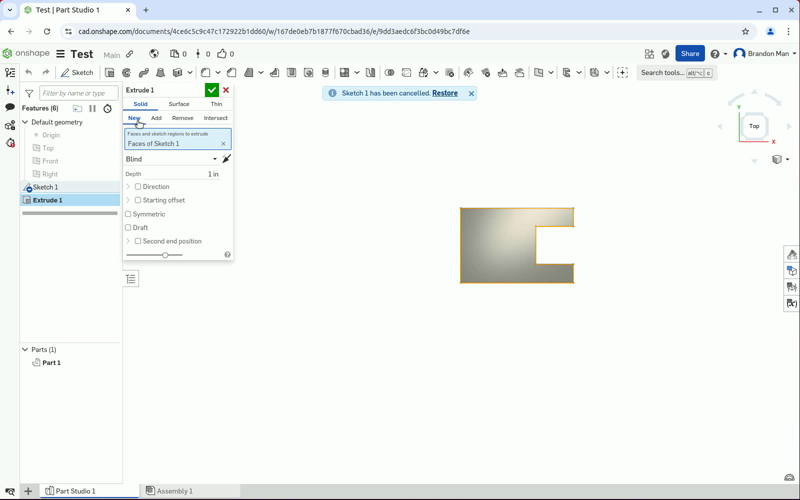
click(137, 120)
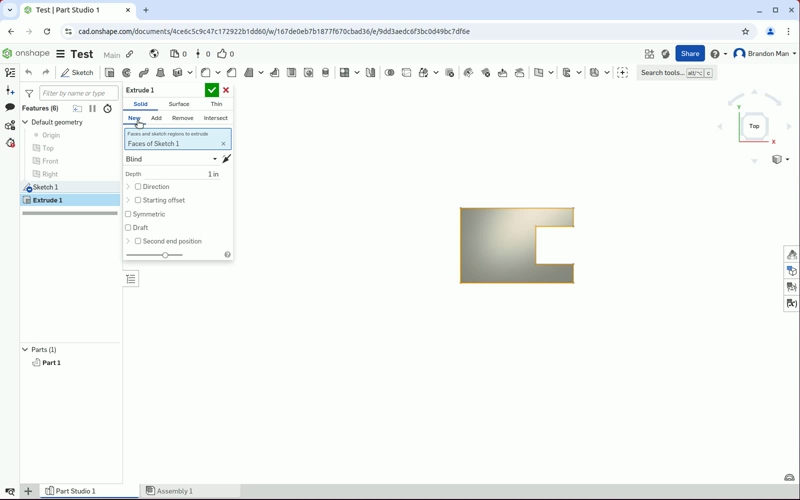
key(tab, 4)
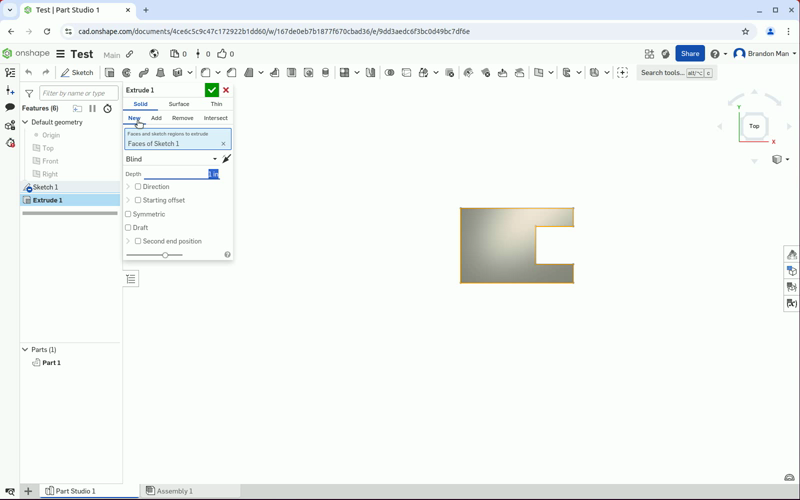
text(7.703)
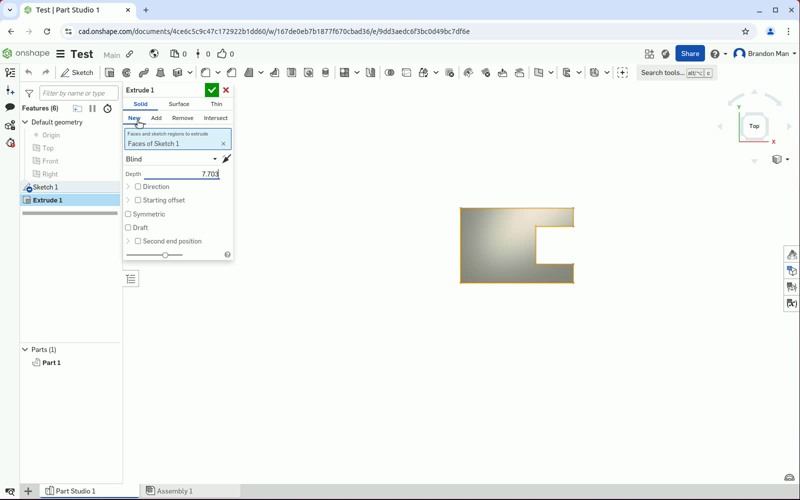
key(enter)
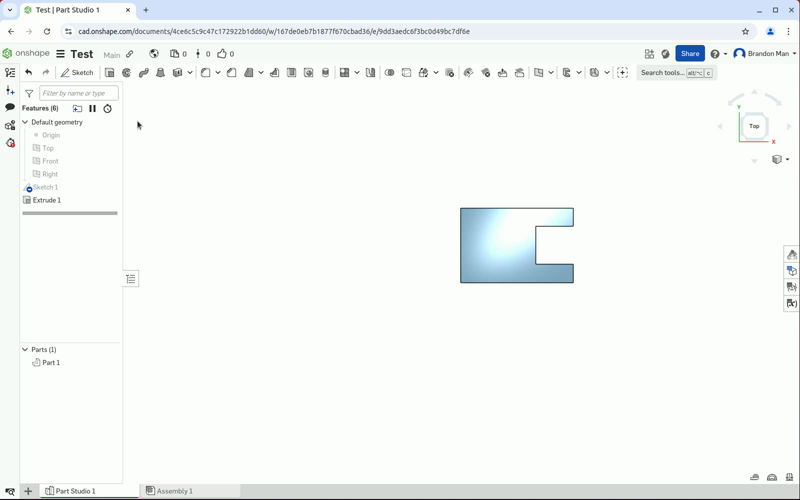
key(shift+h)
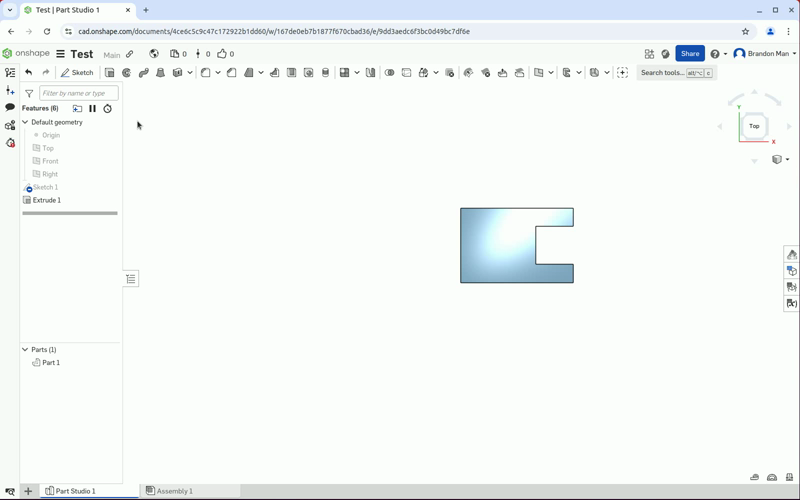
key(shift+h)
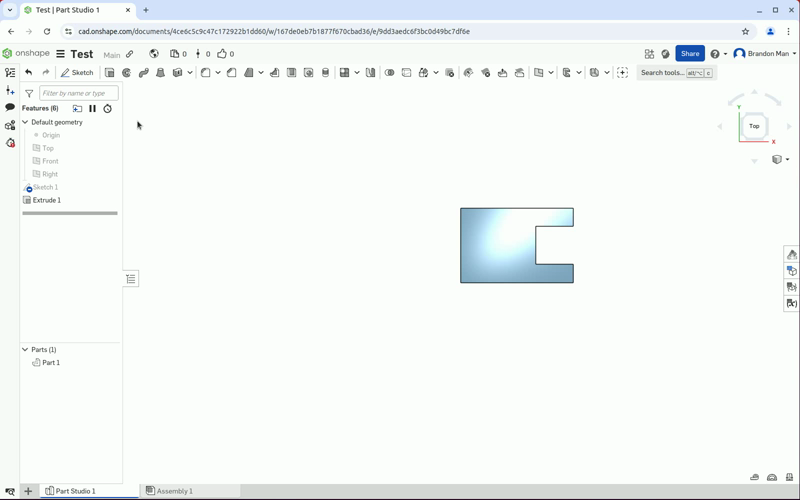
mouse_move(73, 189)
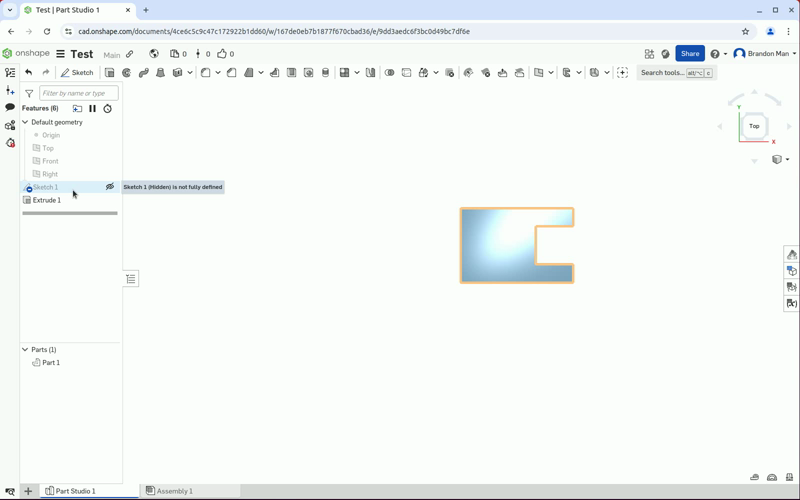
click(73, 189)
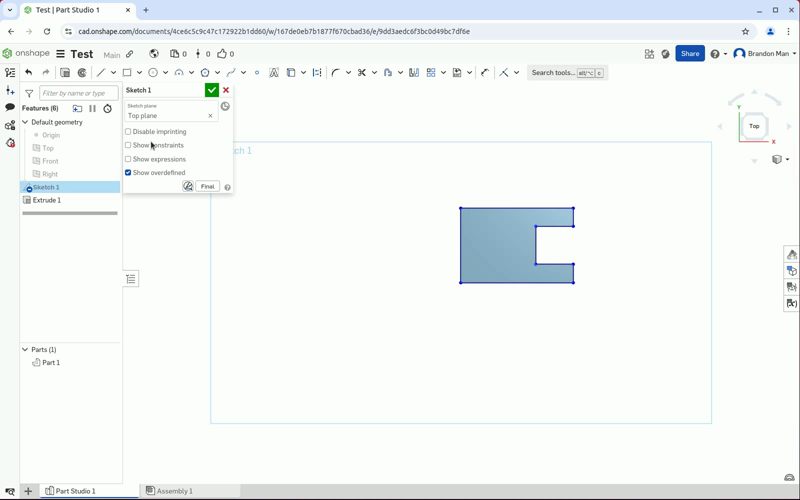
mouse_move(229, 92)
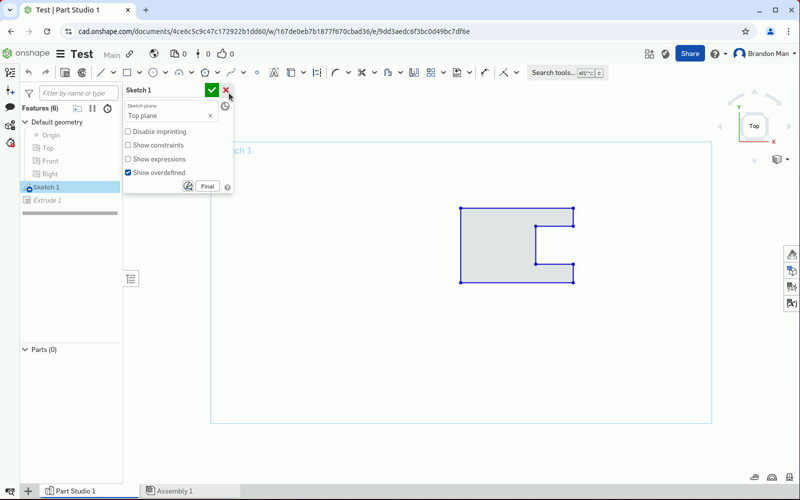
click(229, 92)
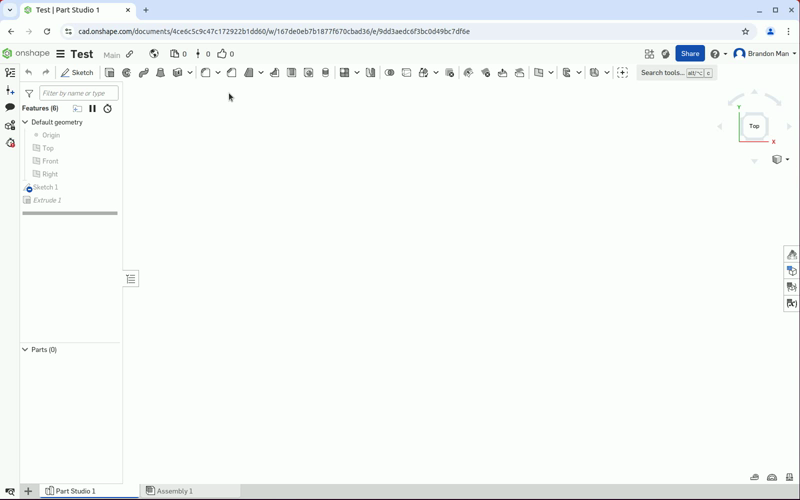
mouse_move(73, 352)
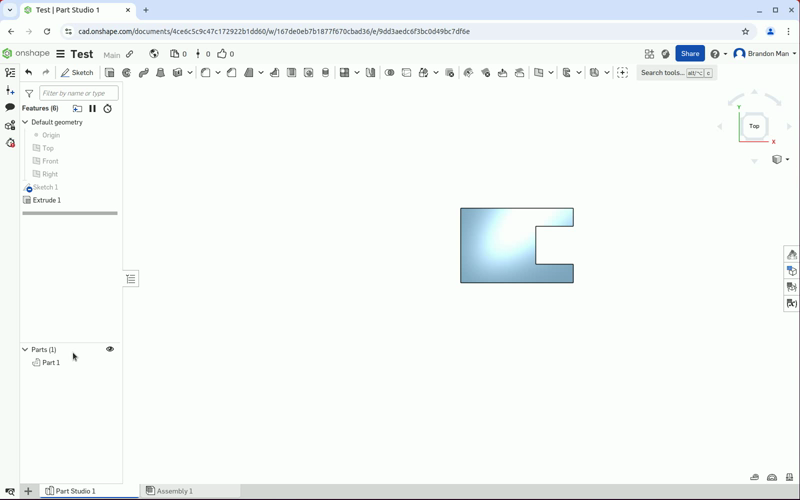
key(y)
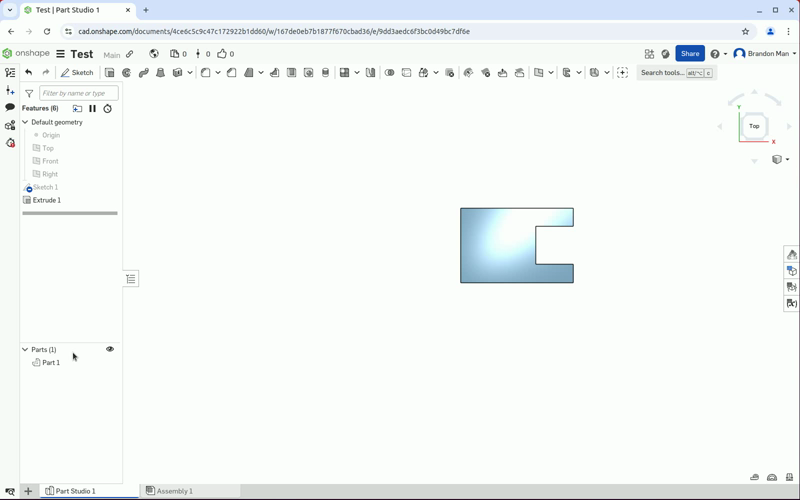
key(shift+p)
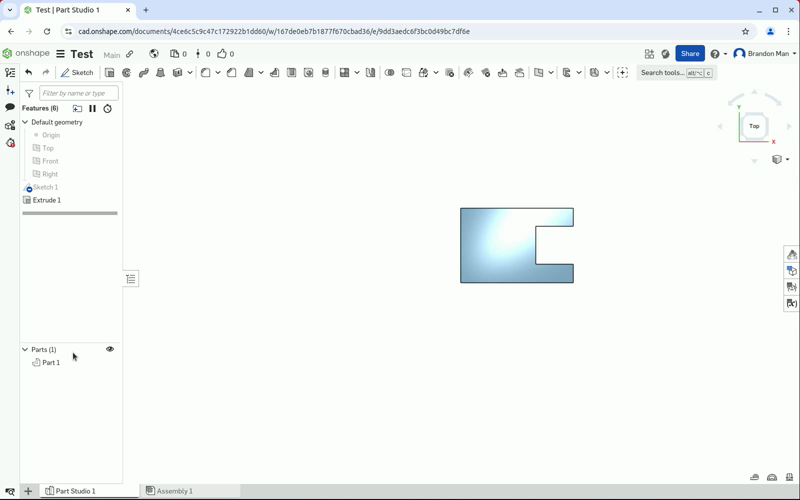
key(space)
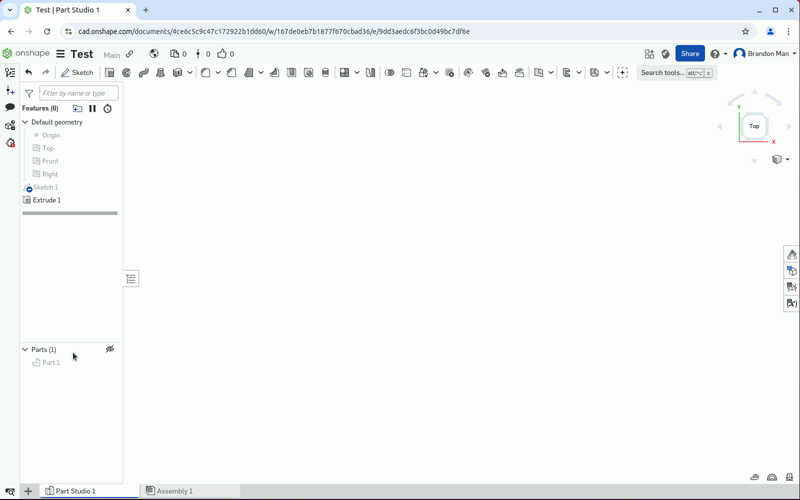
key_down(shift)
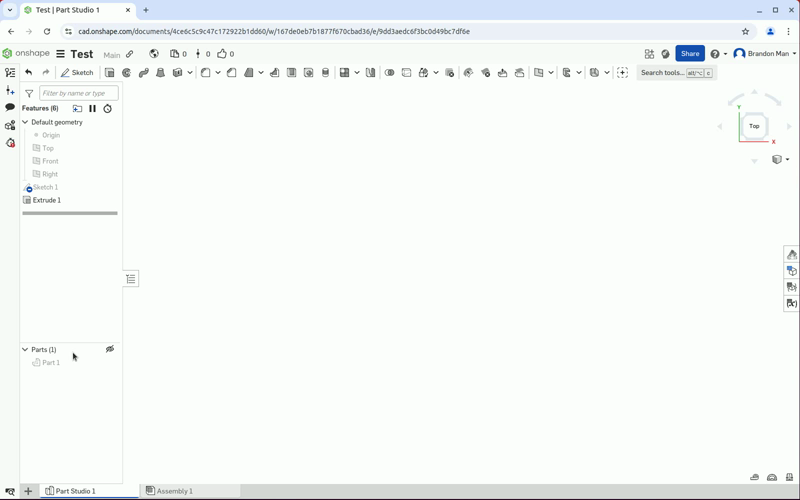
key(up)
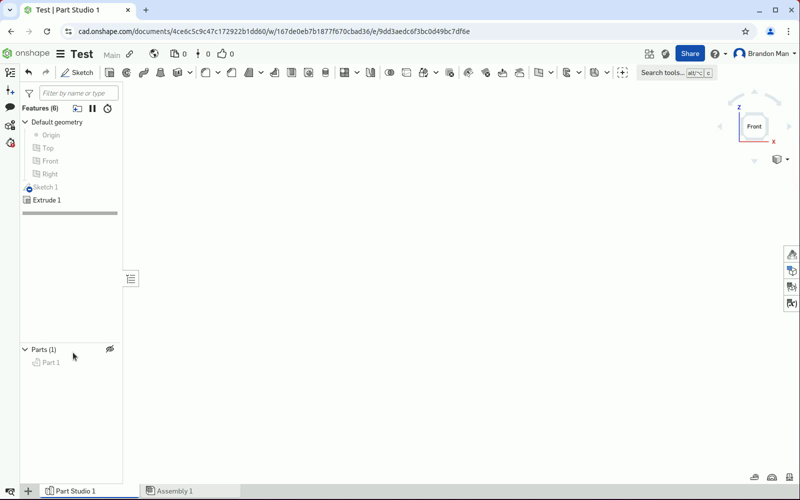
key_up(shift)
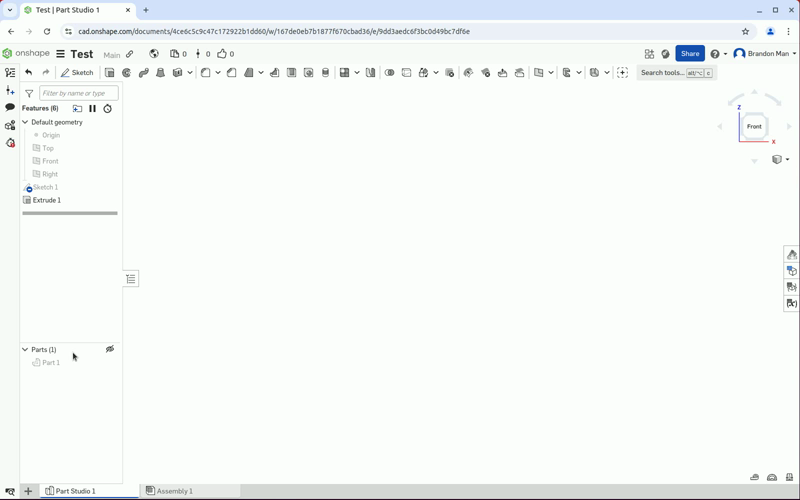
key(space)
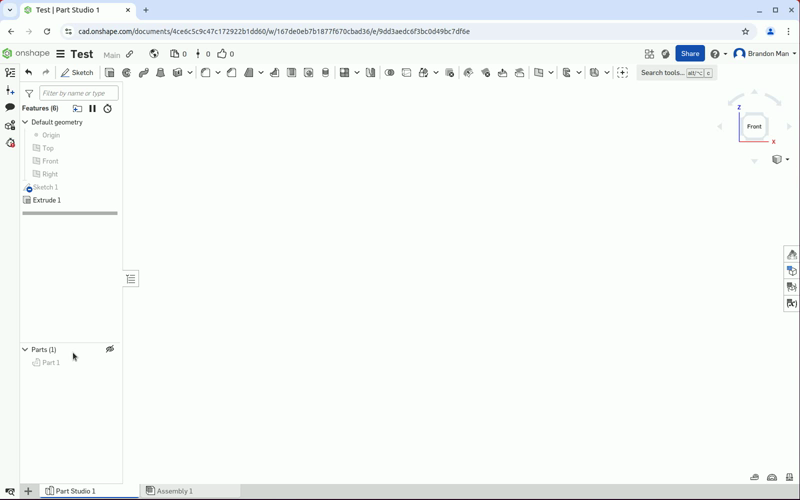
key_down(shift)
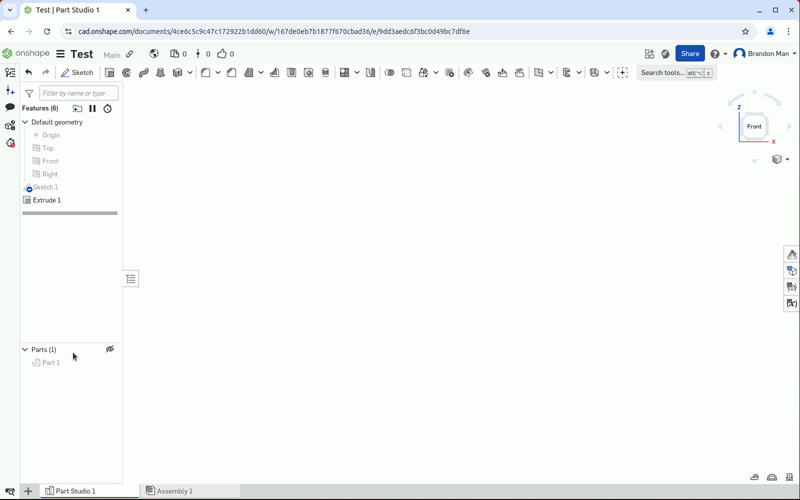
key(left)
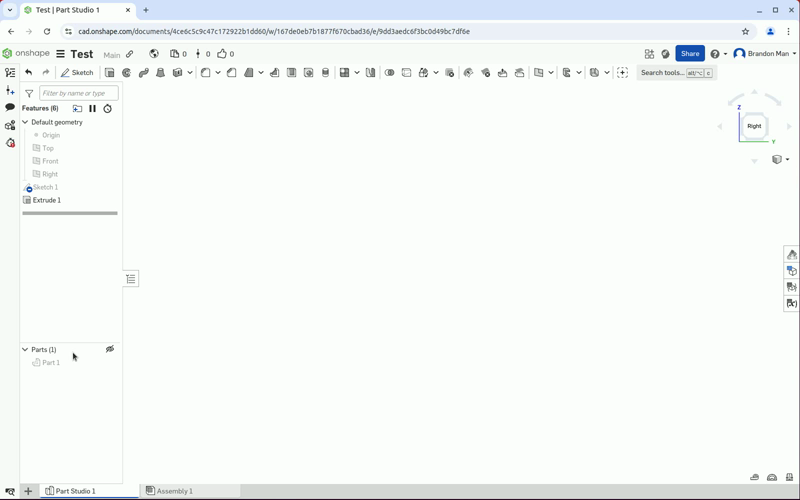
key_up(shift)
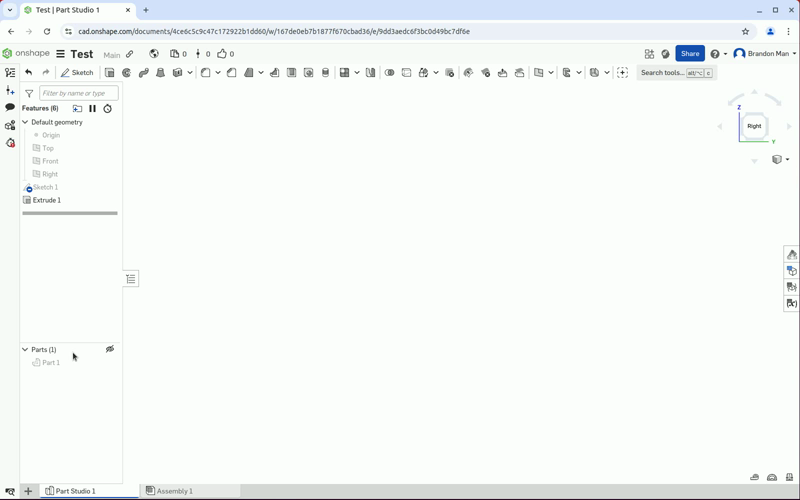
mouse_move(73, 352)
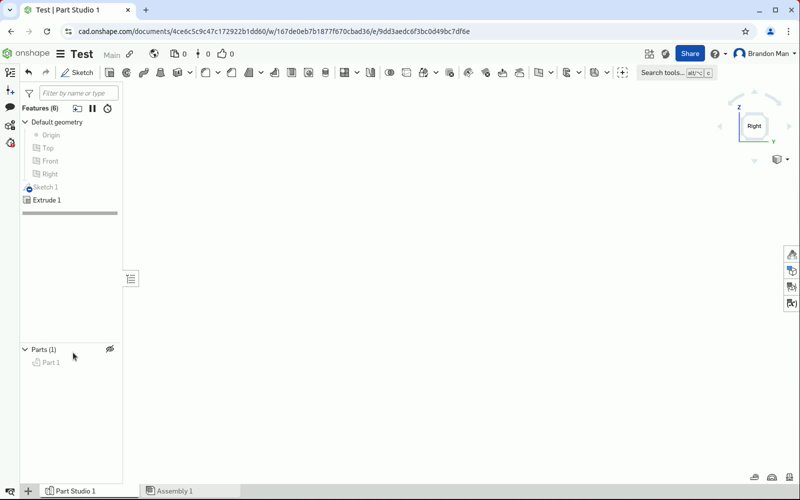
key(shift+y)
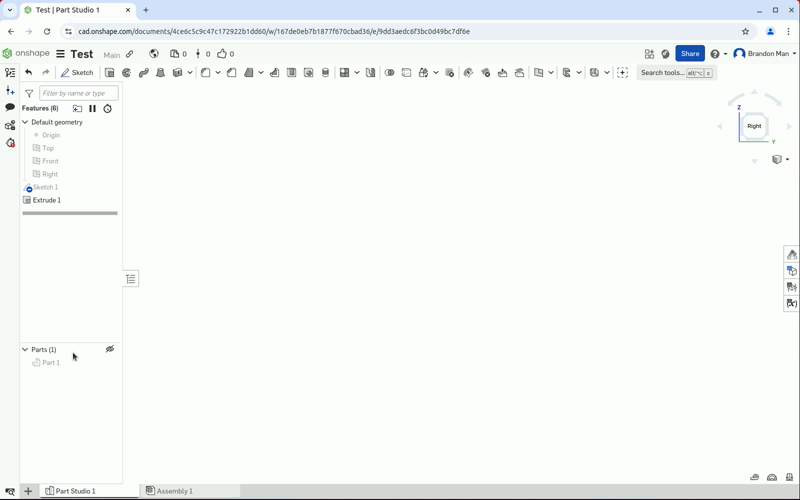
key(shift+s)
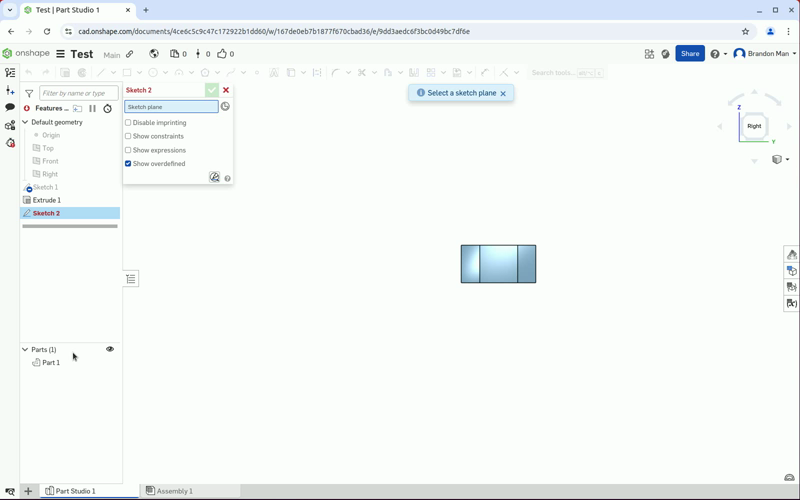
mouse_move(73, 176)
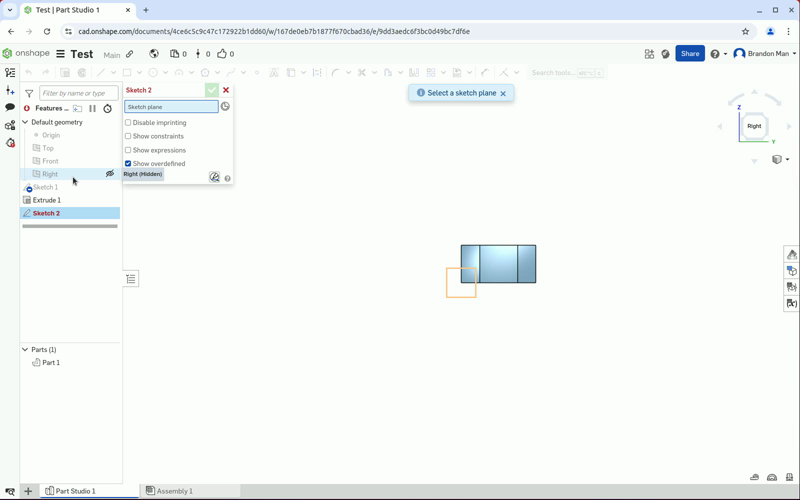
click(73, 176)
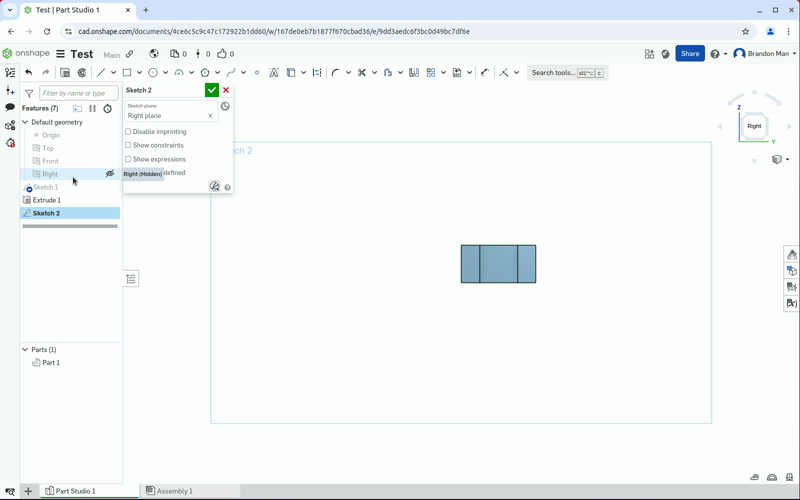
mouse_move(73, 352)
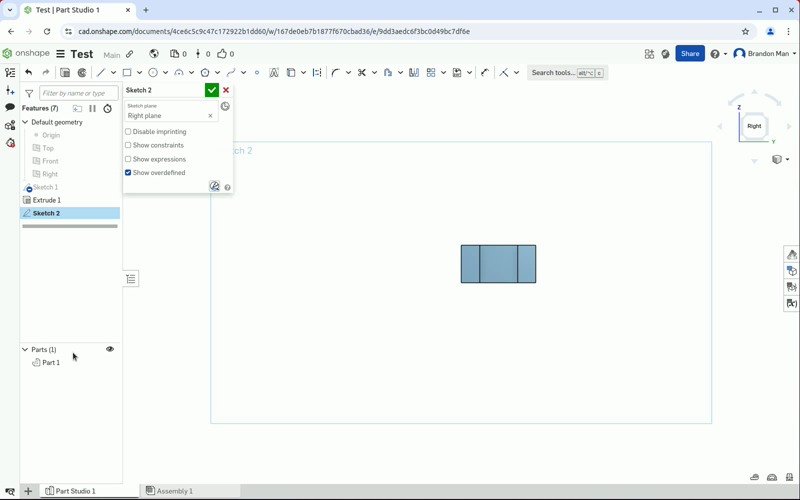
key(y)
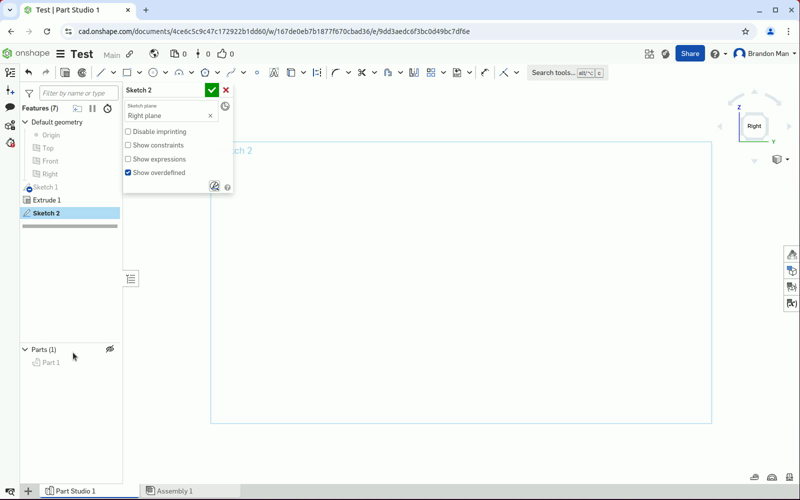
key(l)
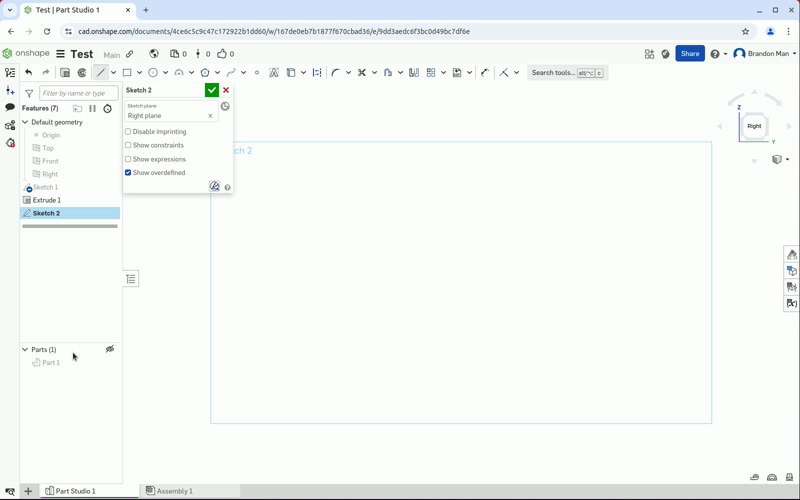
key_down(shift)
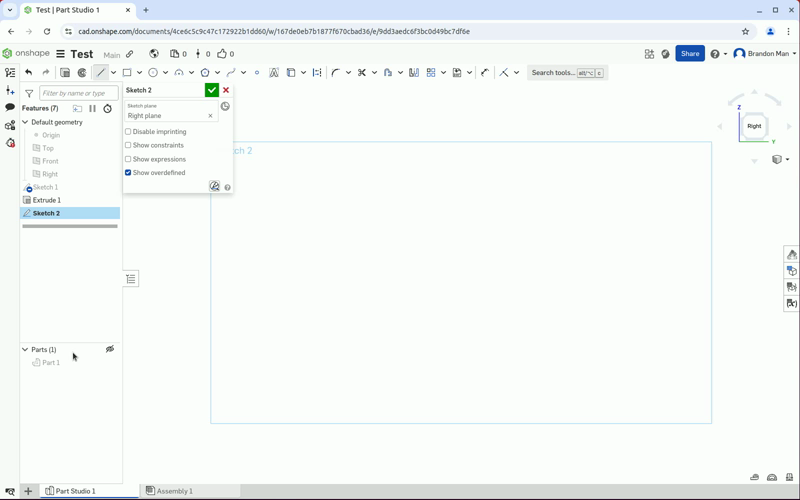
mouse_move(460, 282)
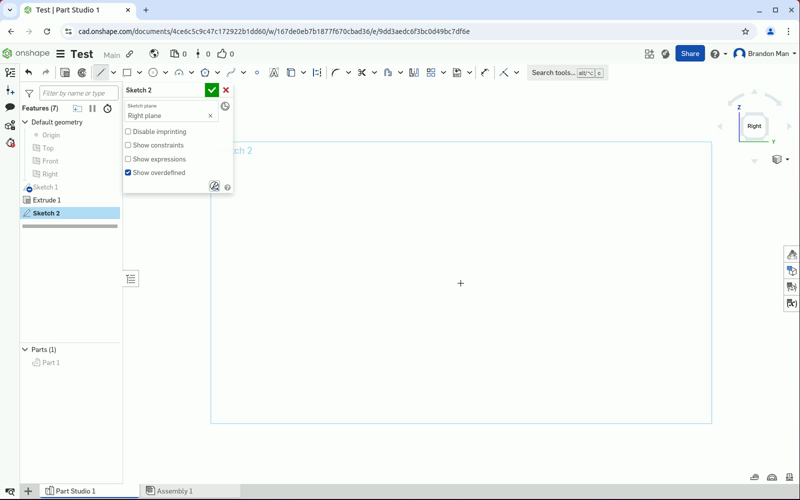
click(460, 282)
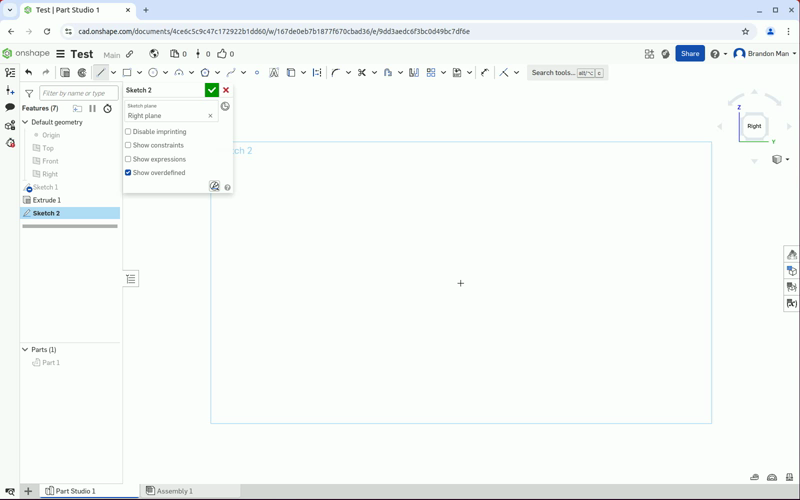
key_up(shift)
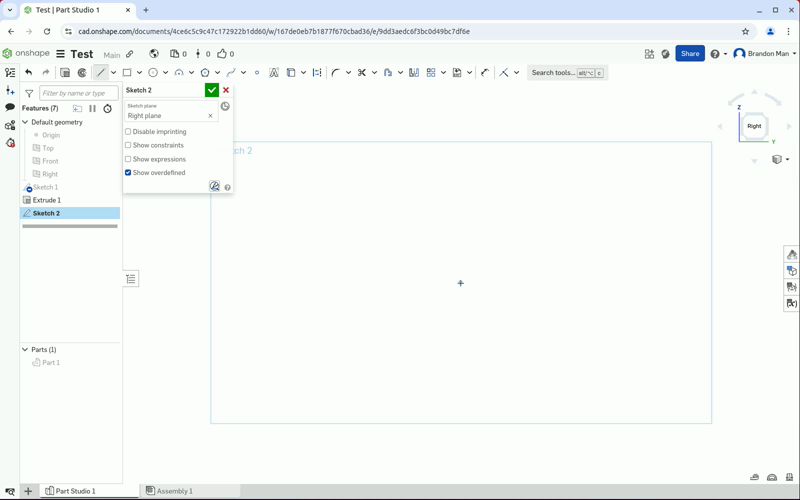
key_down(shift)
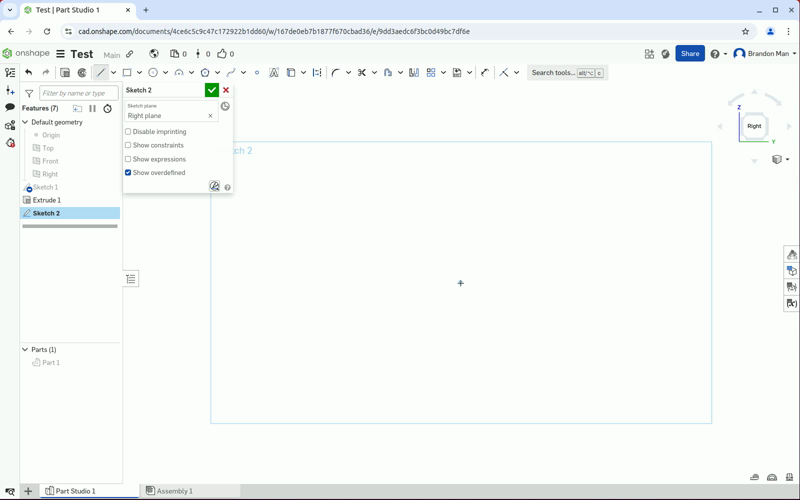
mouse_move(536, 282)
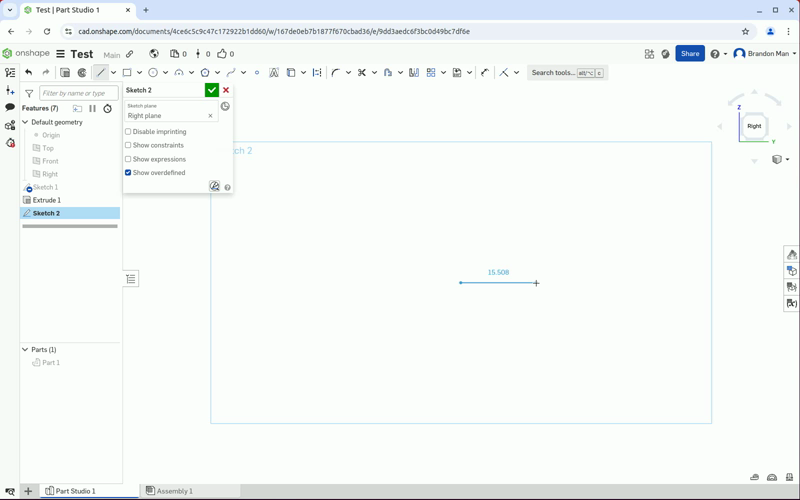
click(536, 282)
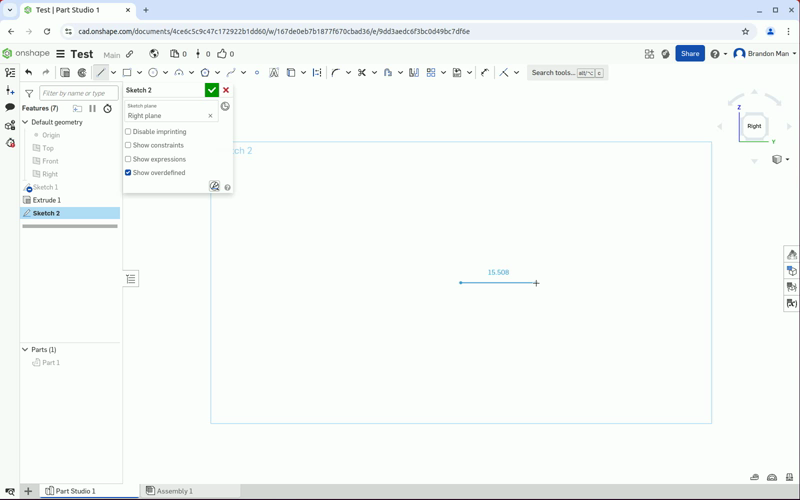
key_up(shift)
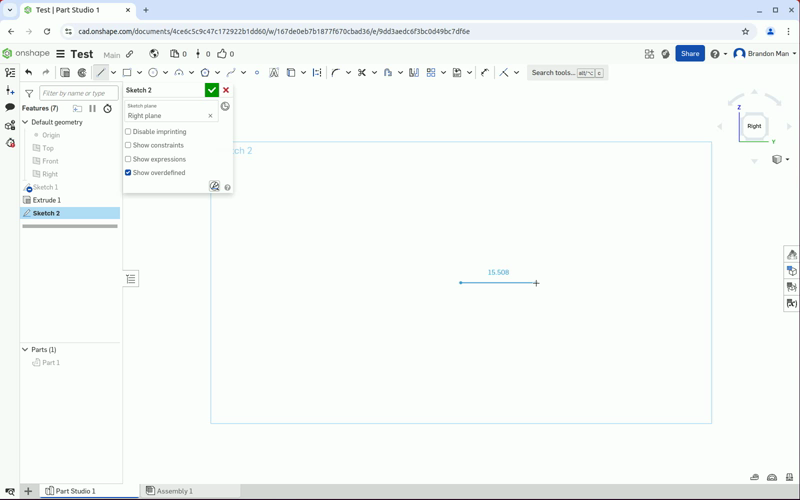
key_down(shift)
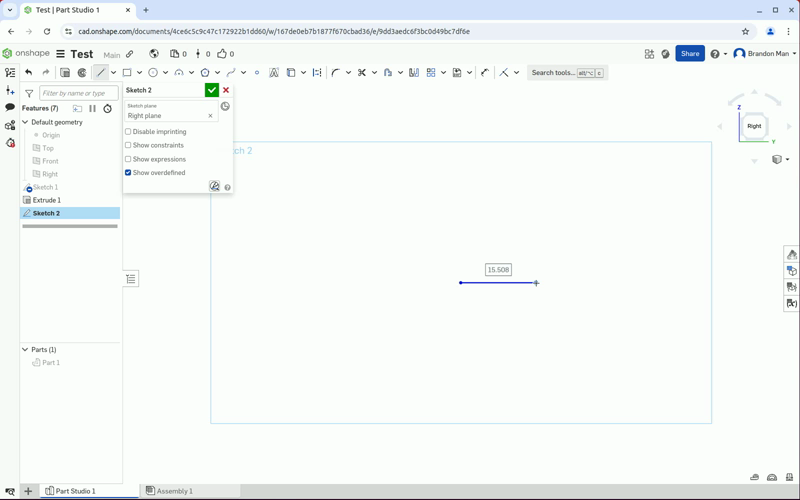
mouse_move(536, 207)
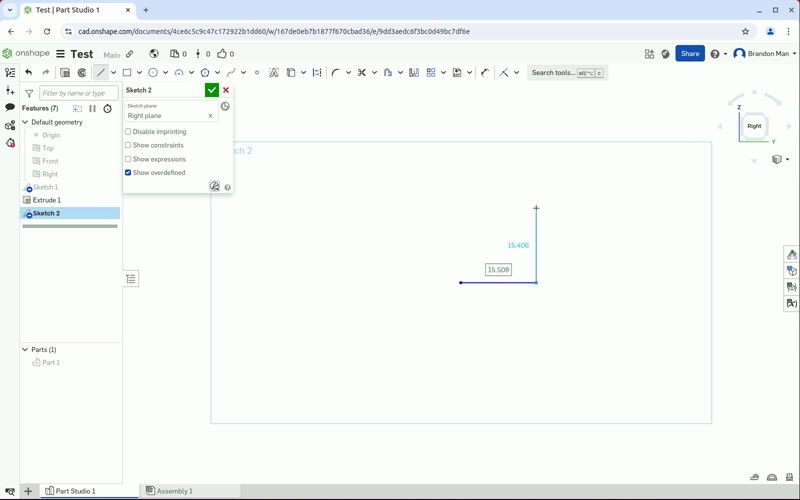
click(536, 207)
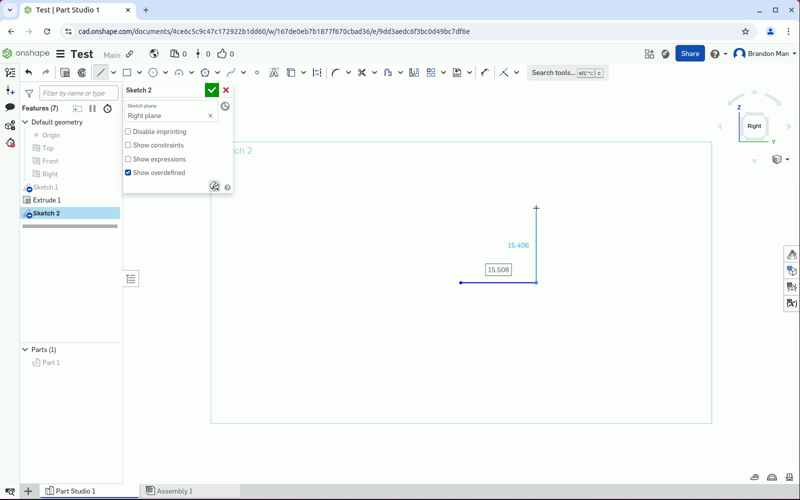
key_up(shift)
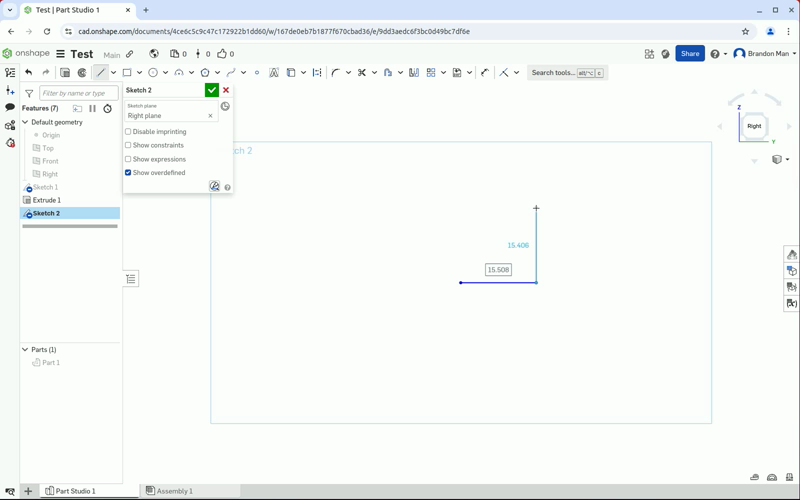
key_down(shift)
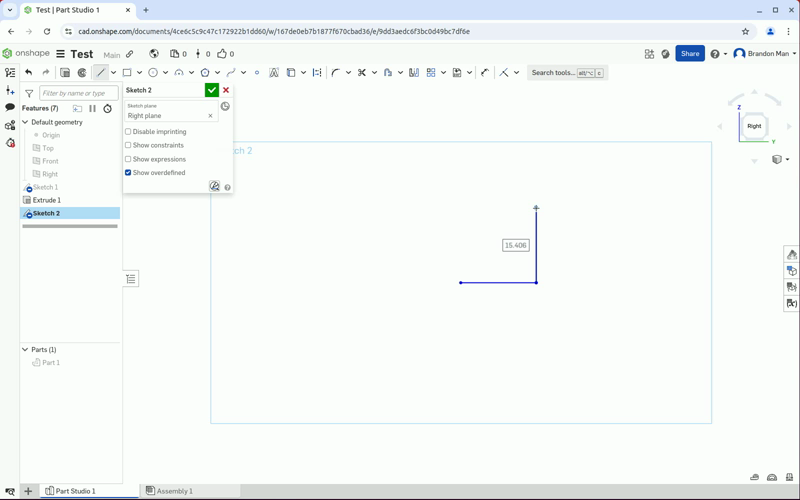
mouse_move(566, 207)
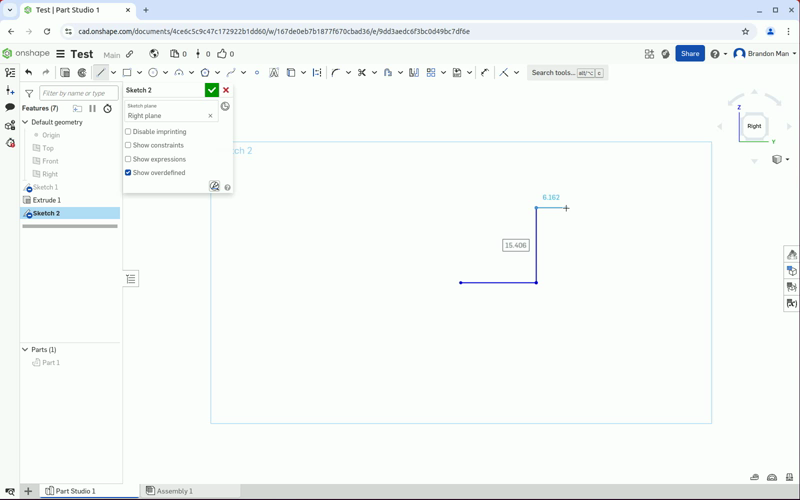
mouse_move(517, 207)
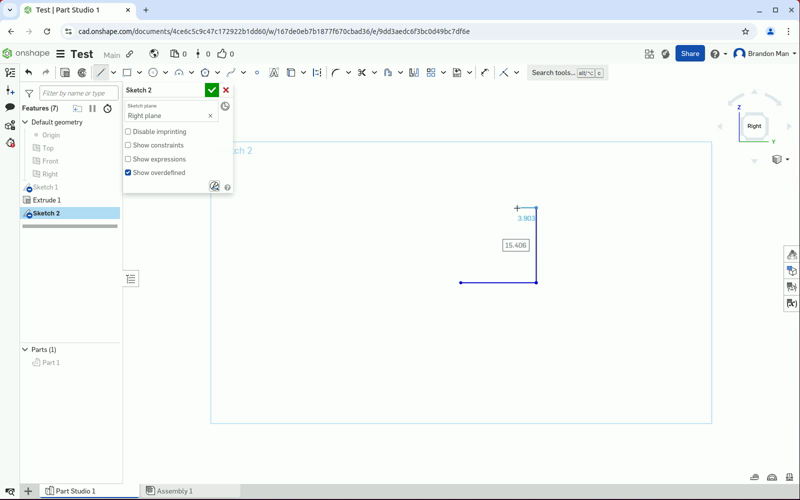
click(517, 207)
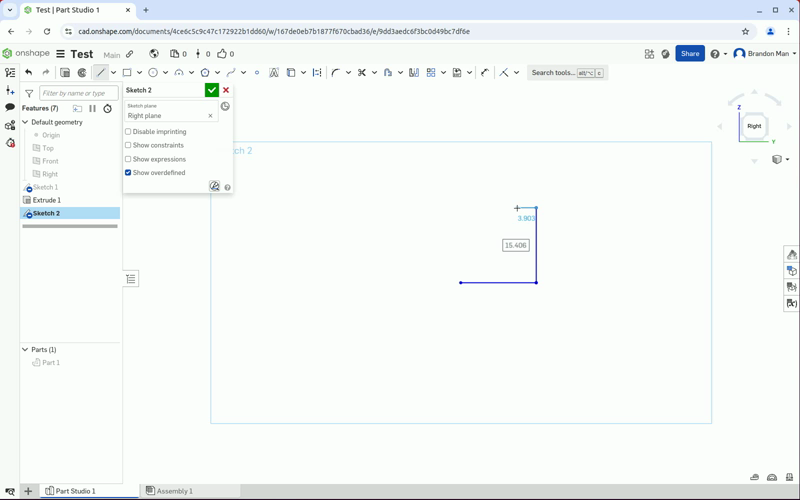
key_up(shift)
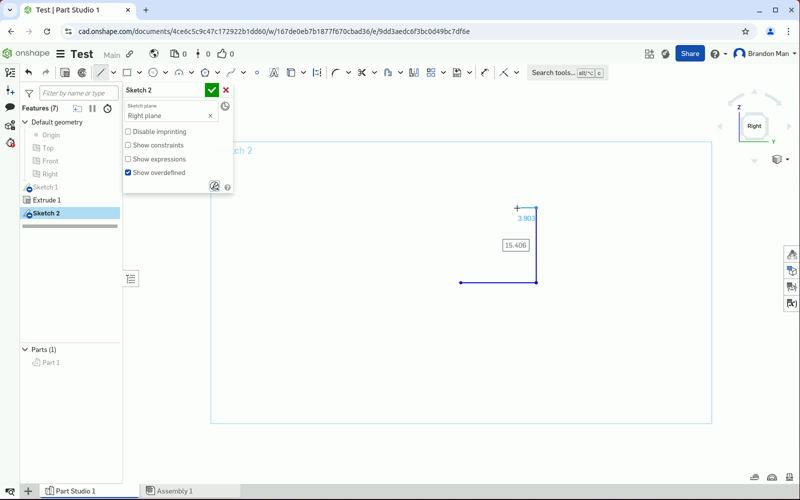
key_down(shift)
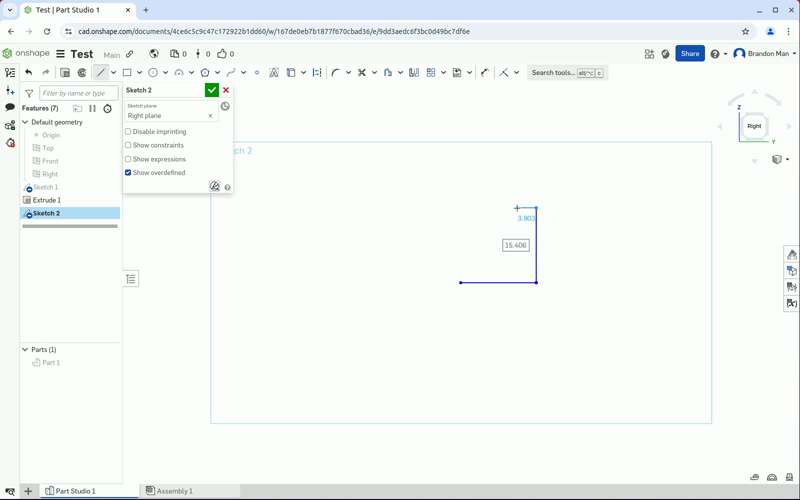
mouse_move(547, 207)
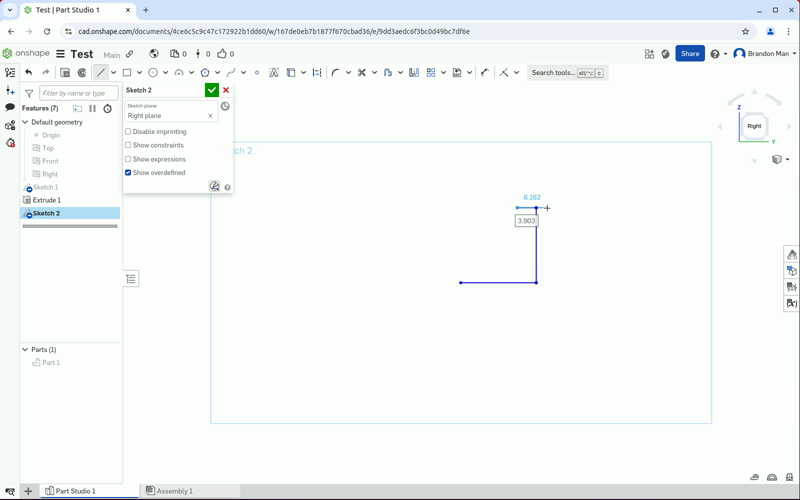
mouse_move(517, 226)
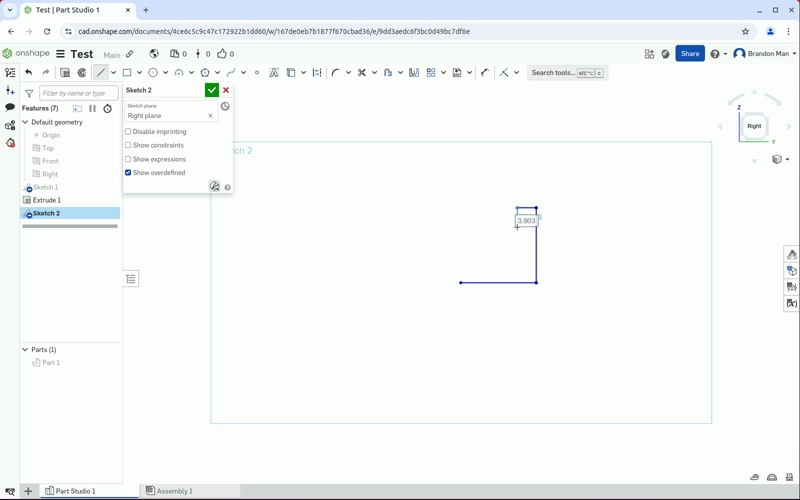
click(517, 226)
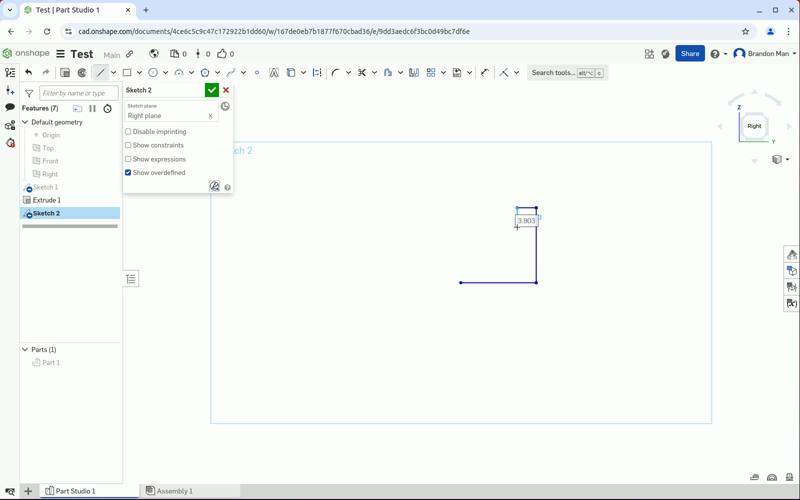
key_up(shift)
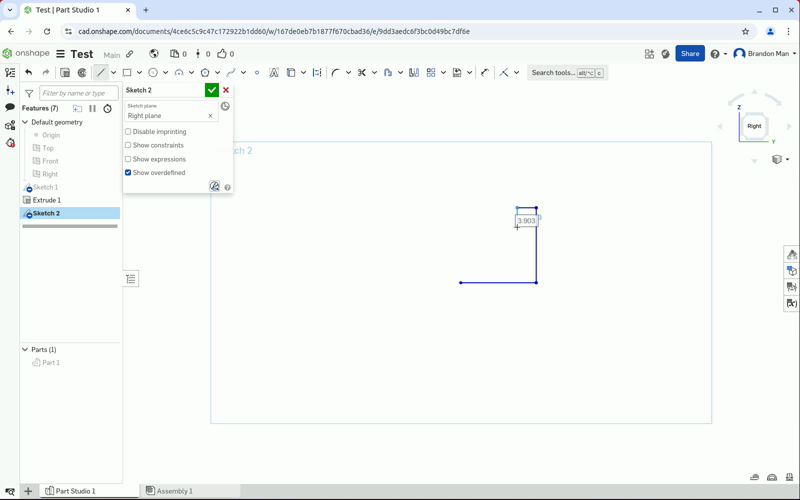
key_down(shift)
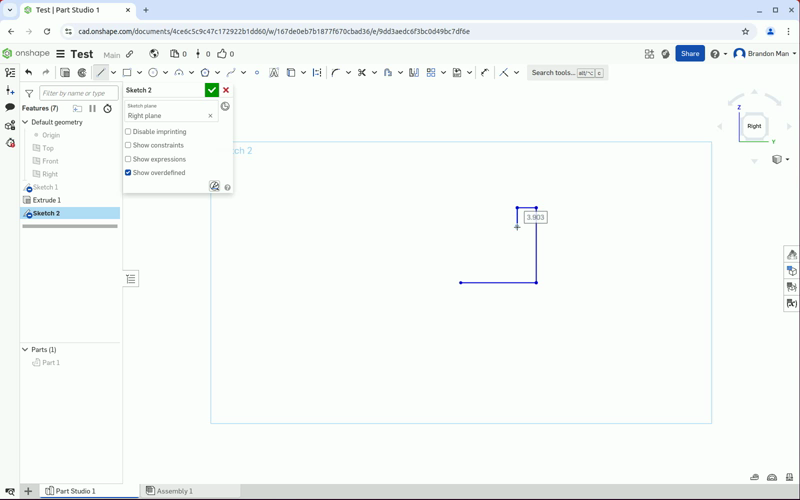
mouse_move(547, 226)
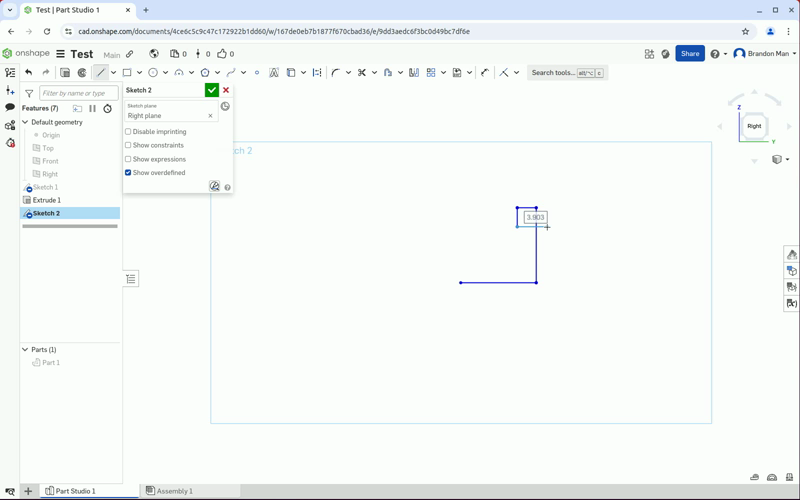
mouse_move(479, 226)
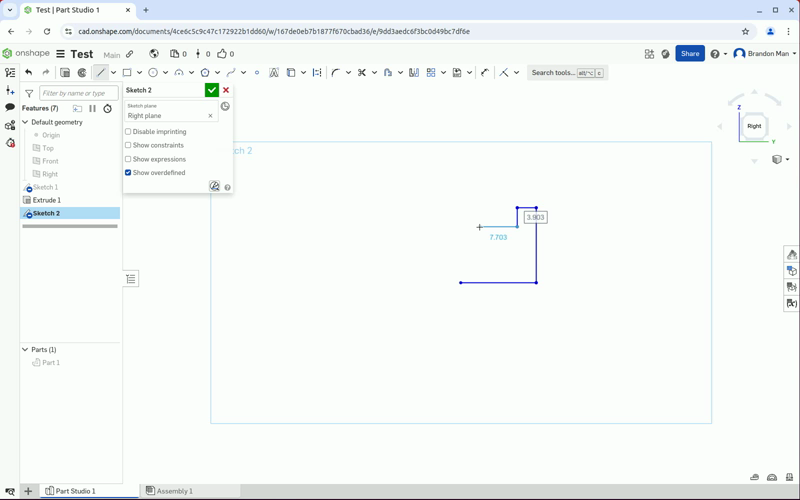
click(479, 226)
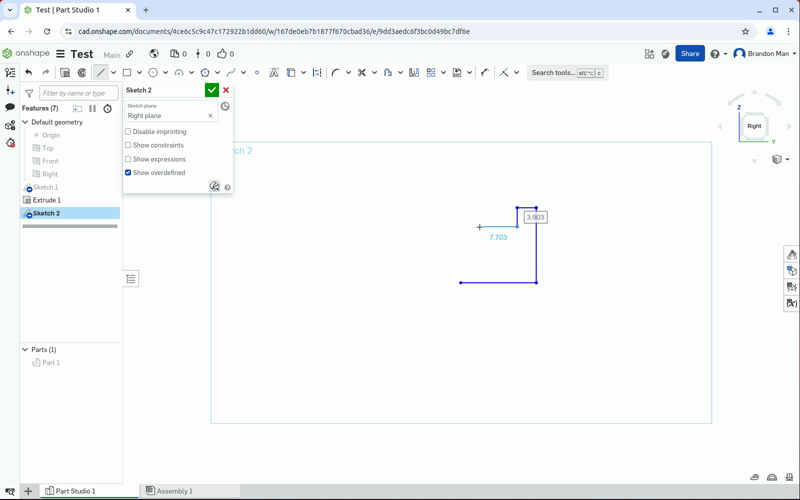
key_up(shift)
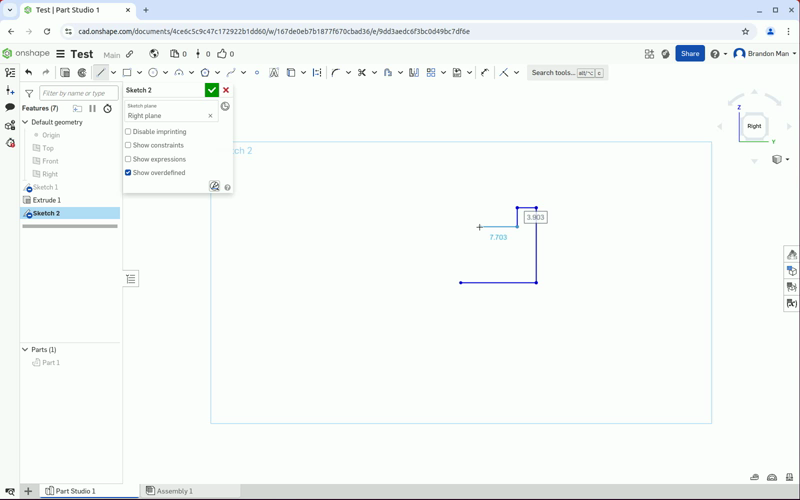
key_down(shift)
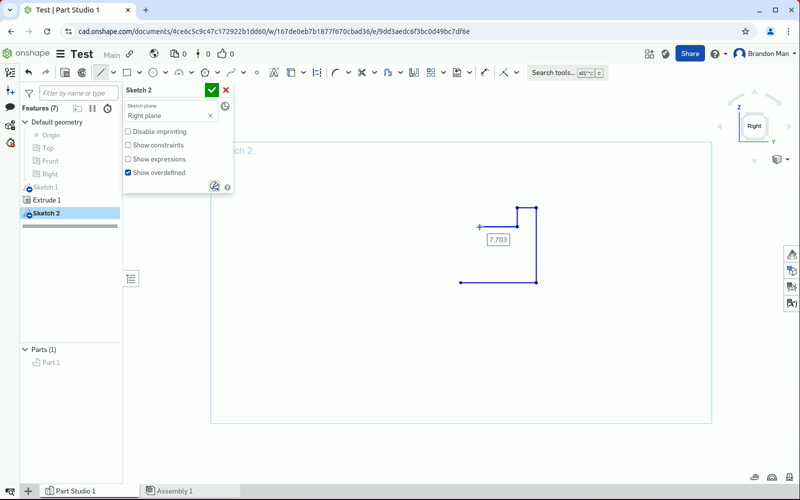
mouse_move(509, 226)
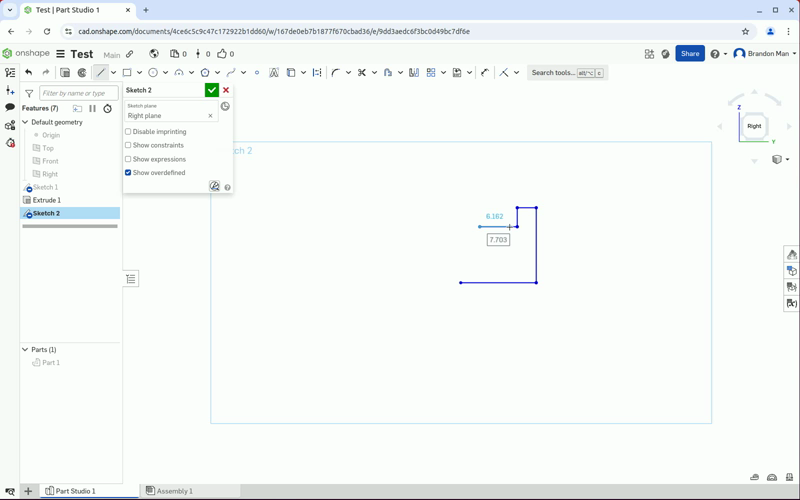
mouse_move(479, 207)
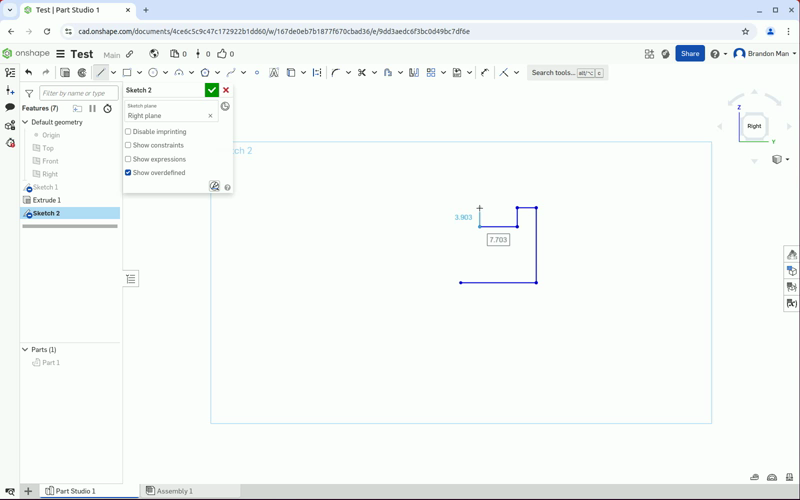
click(479, 207)
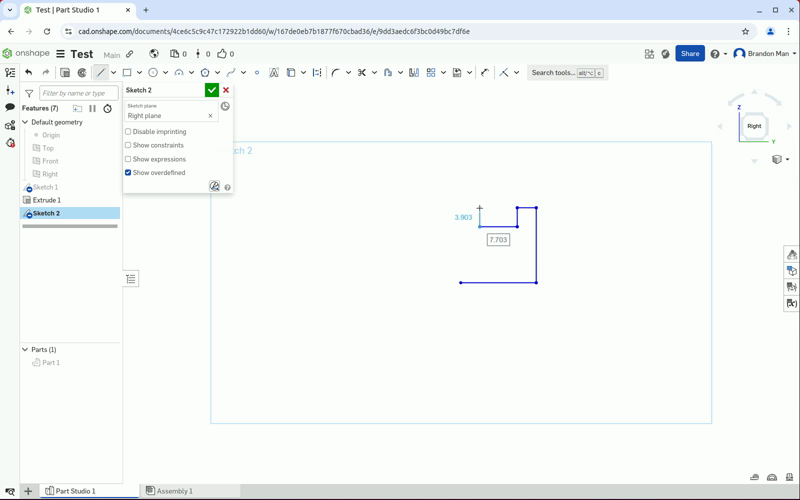
key_up(shift)
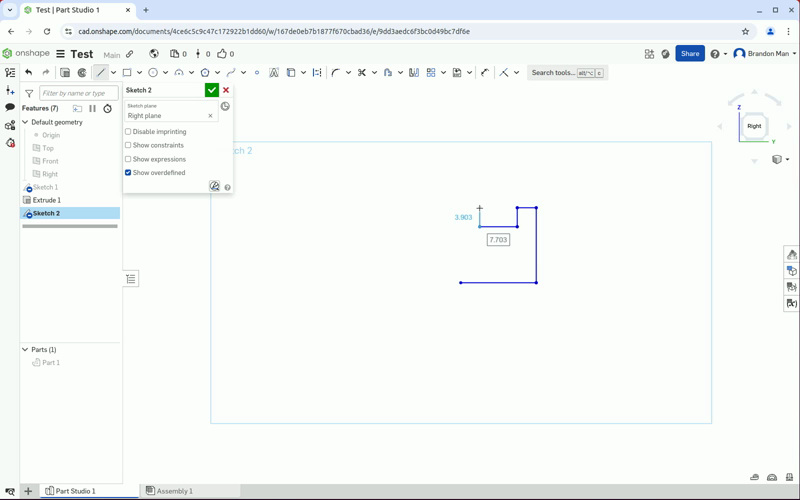
key_down(shift)
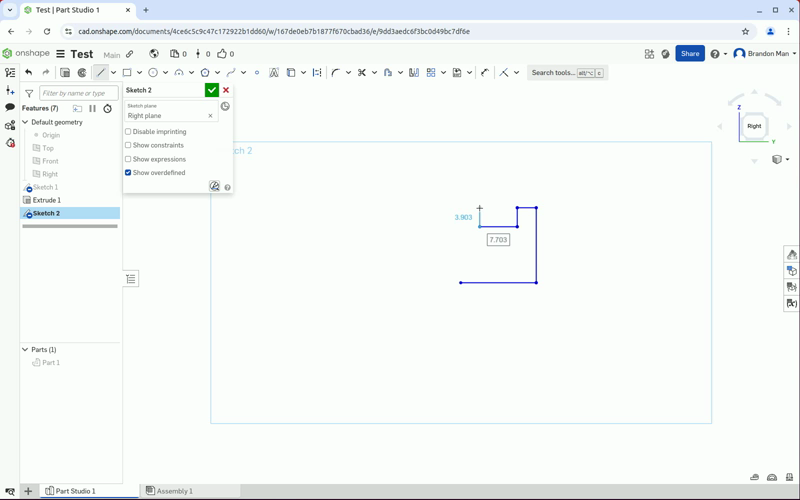
mouse_move(509, 207)
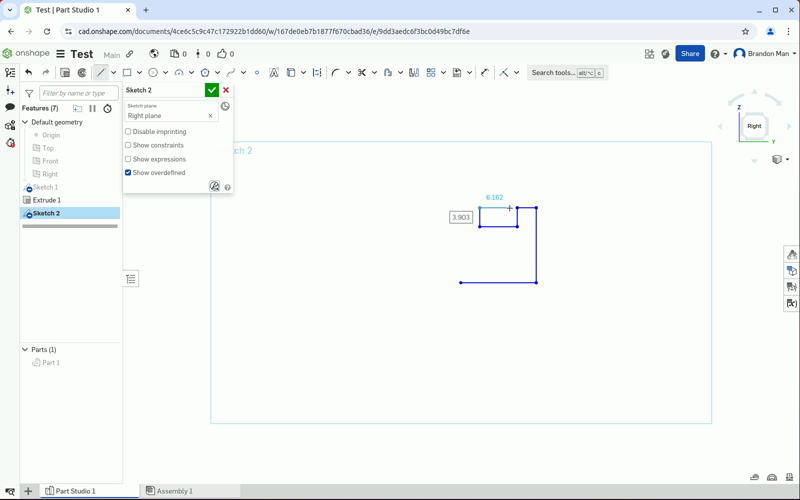
mouse_move(460, 207)
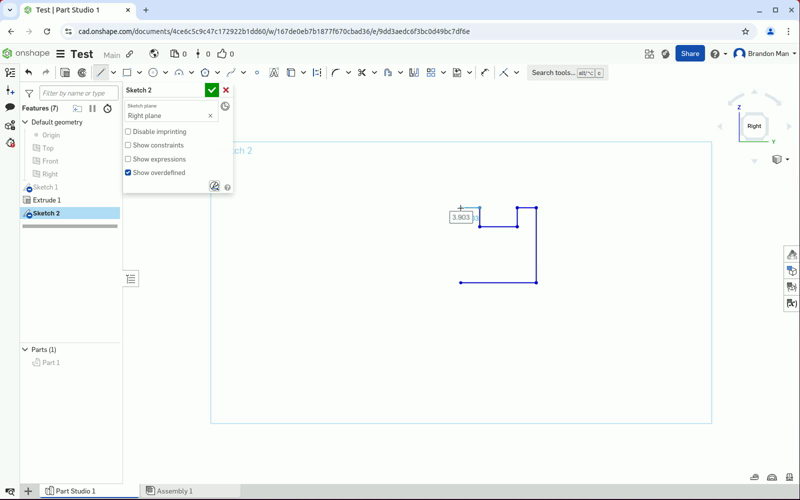
click(460, 207)
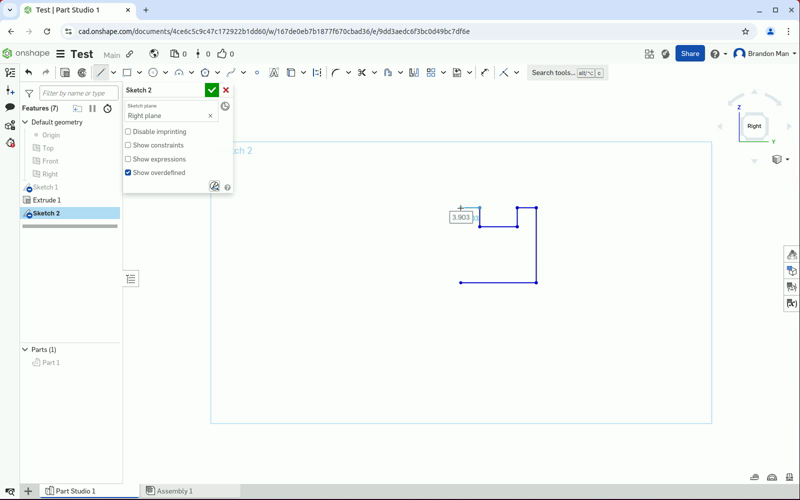
key_up(shift)
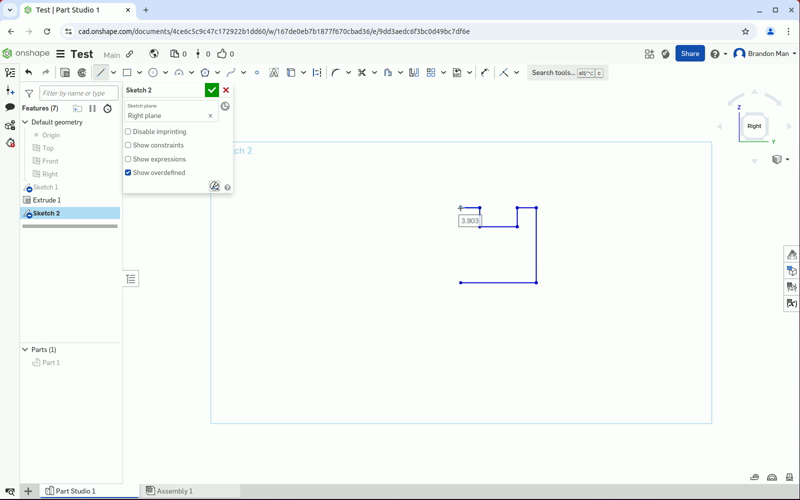
key_down(shift)
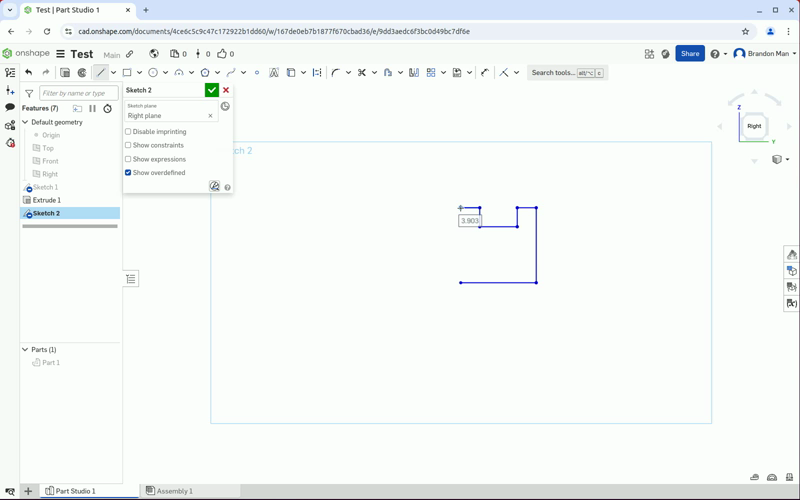
mouse_move(460, 282)
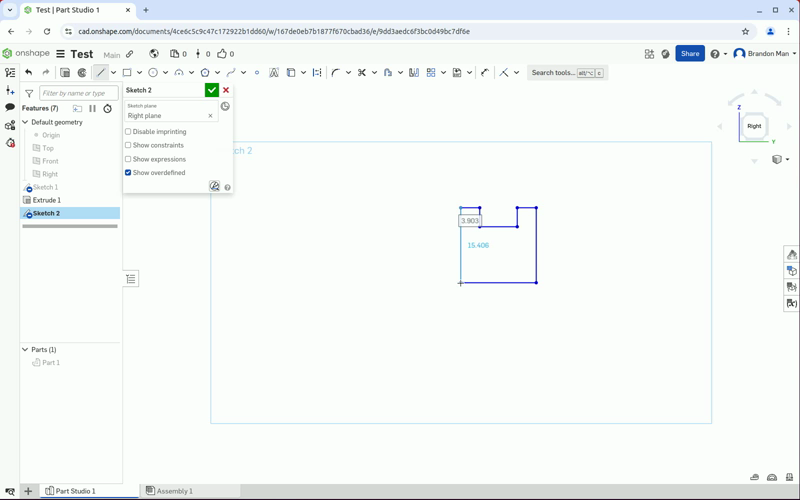
key_up(shift)
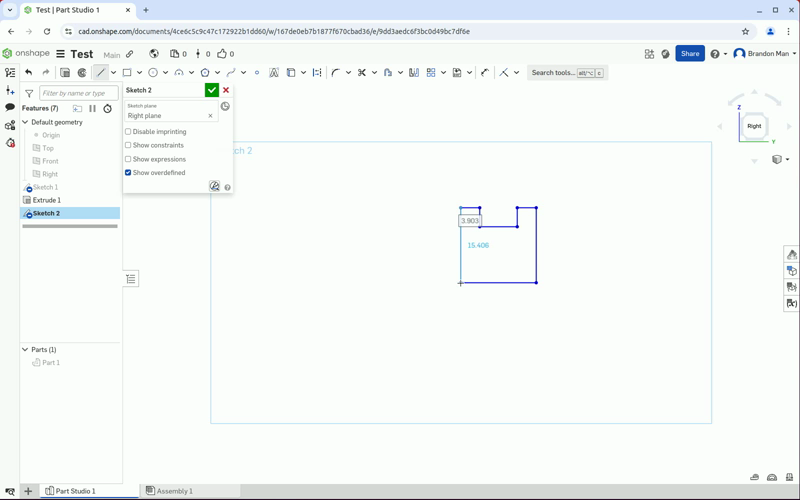
click(460, 282)
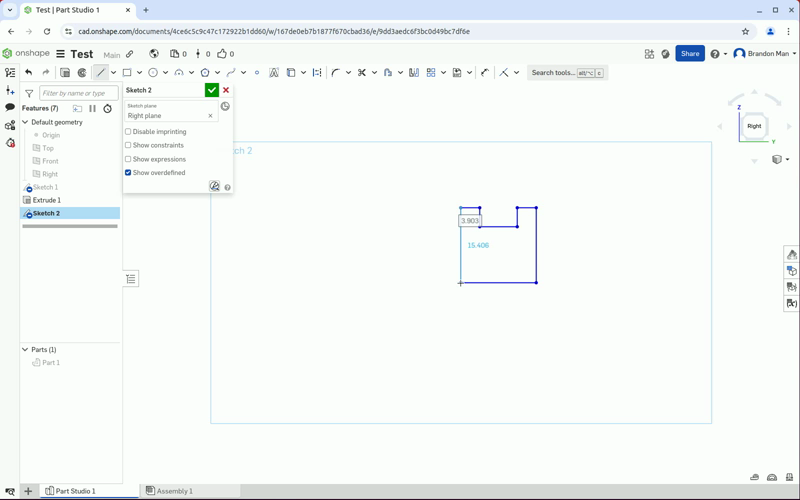
key(esc)
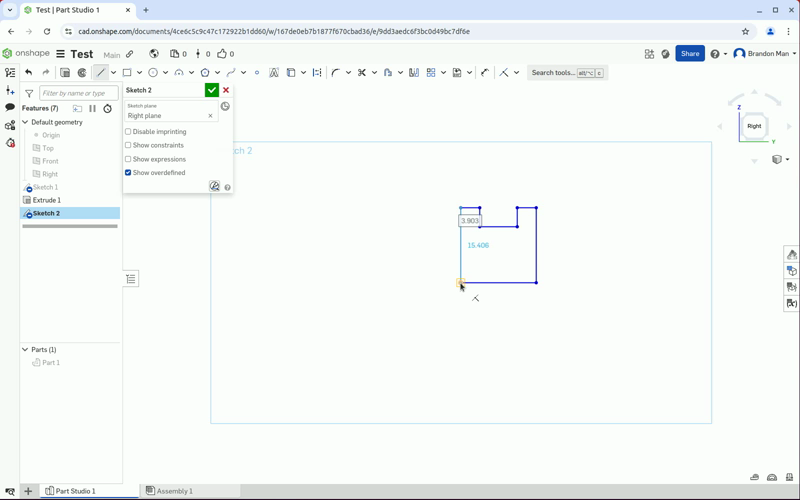
mouse_move(464, 272)
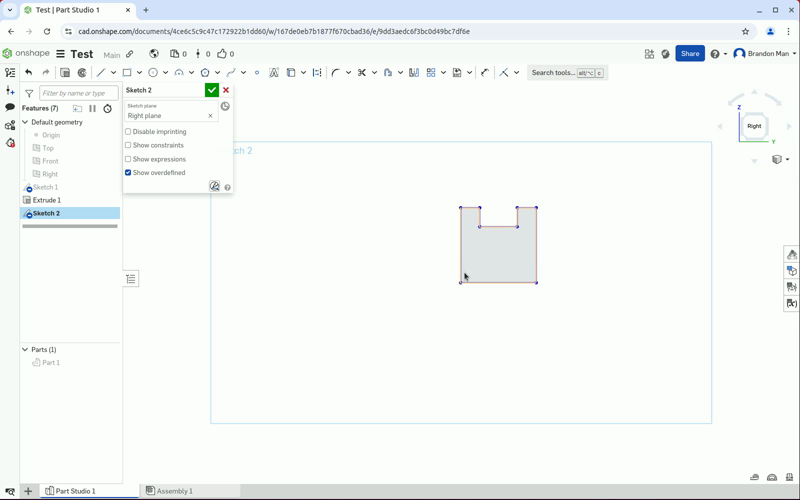
click(464, 272)
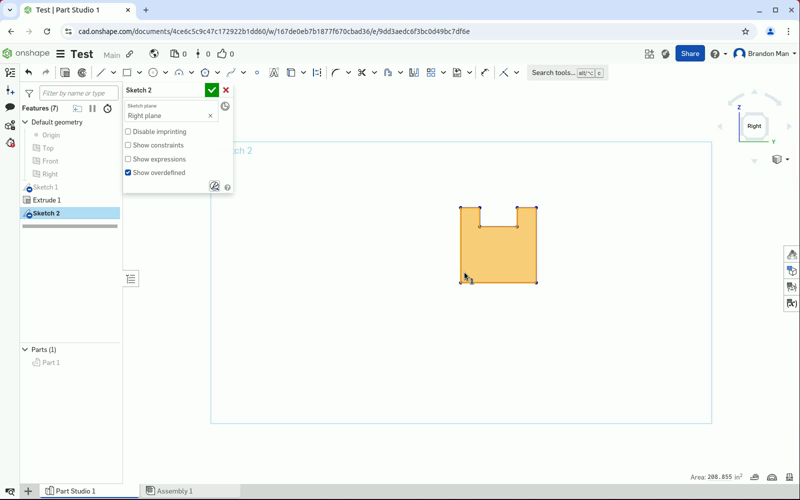
mouse_move(73, 352)
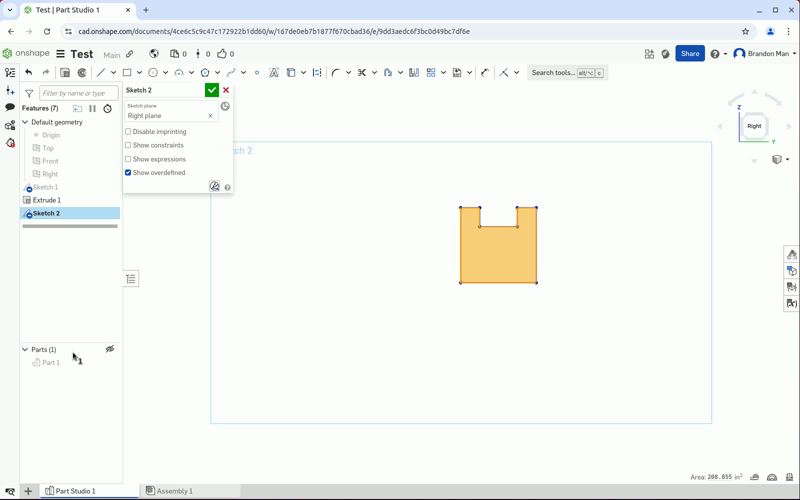
key(shift+y)
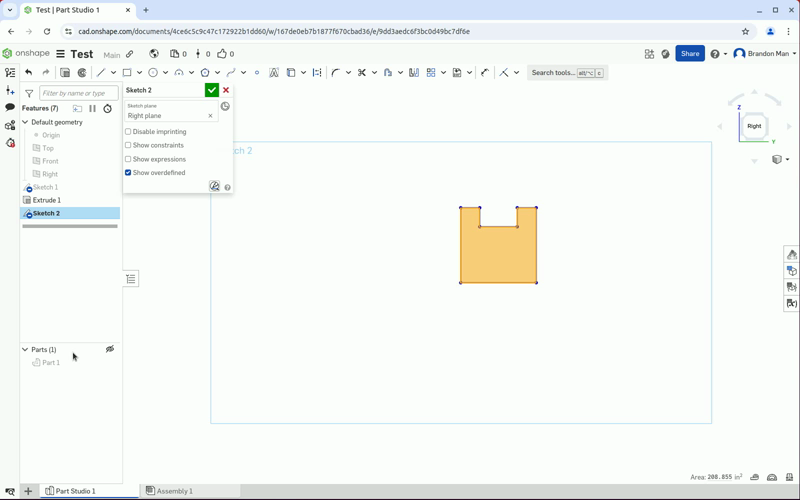
key(shift+e)
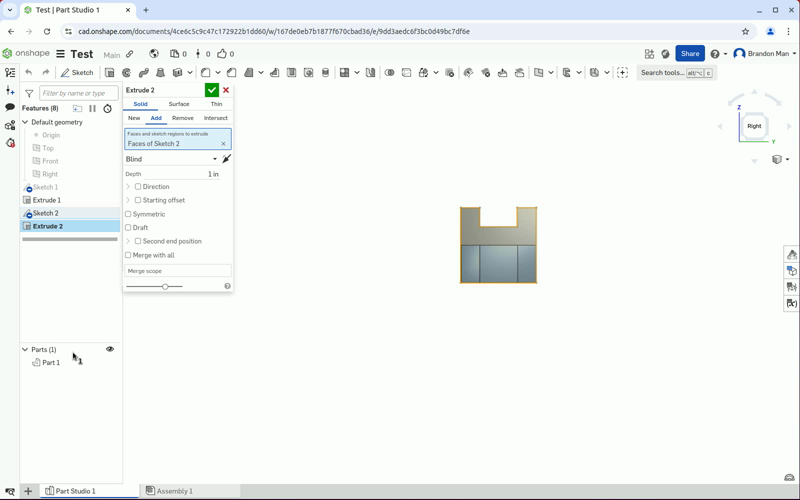
mouse_move(143, 106)
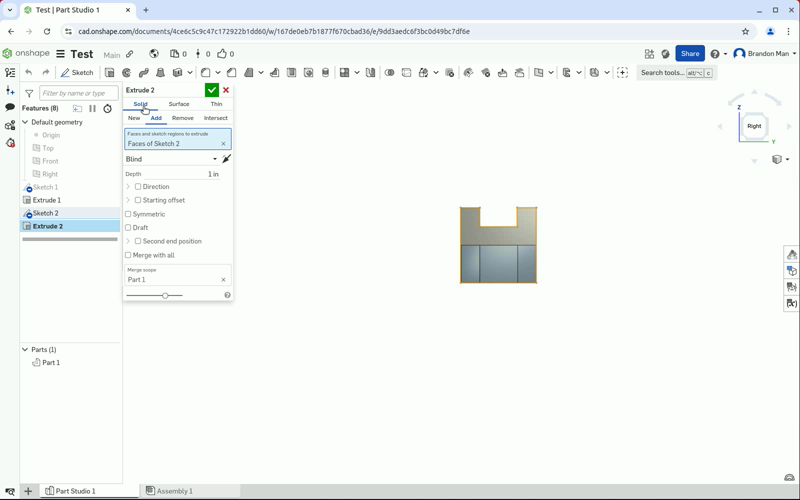
click(143, 106)
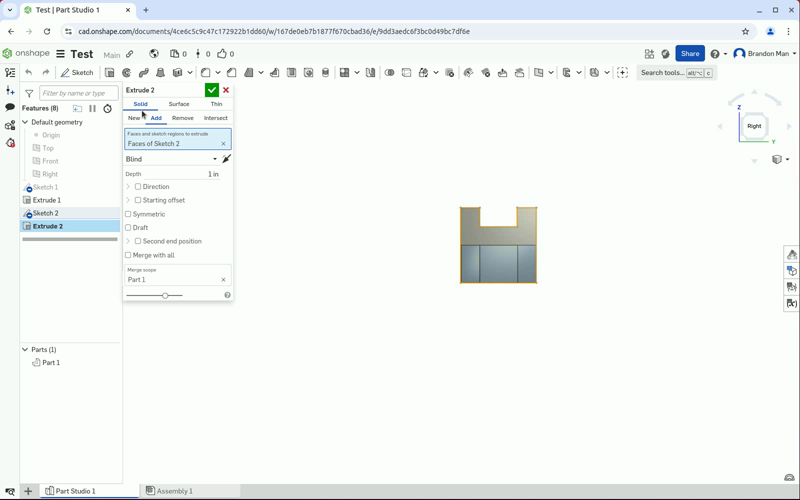
mouse_move(137, 120)
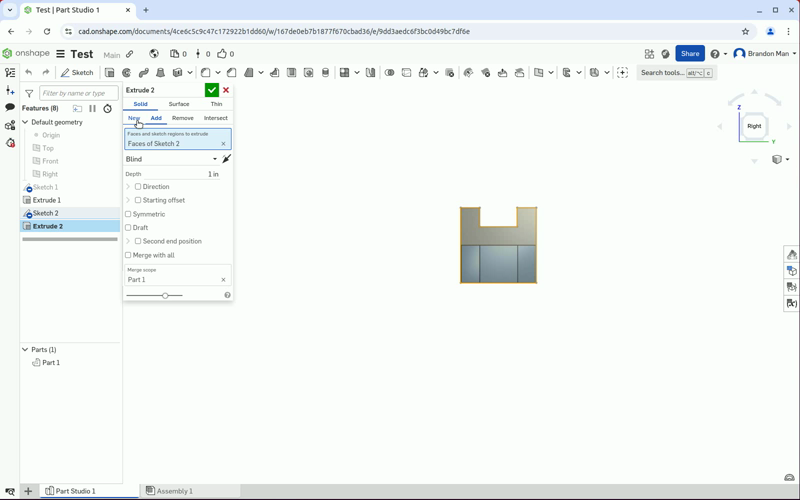
click(137, 120)
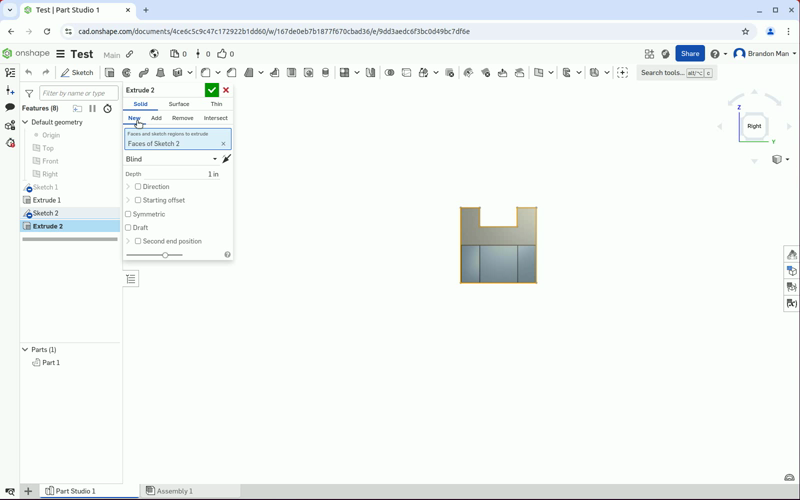
key(tab, 4)
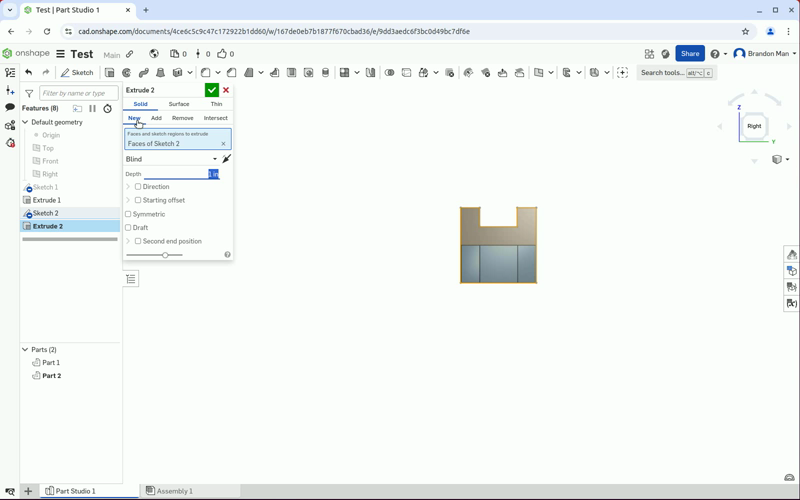
text(3.851)
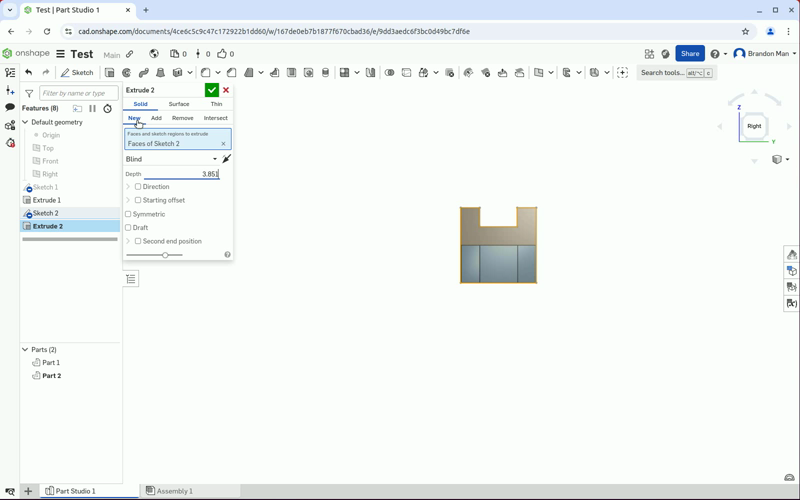
key(enter)
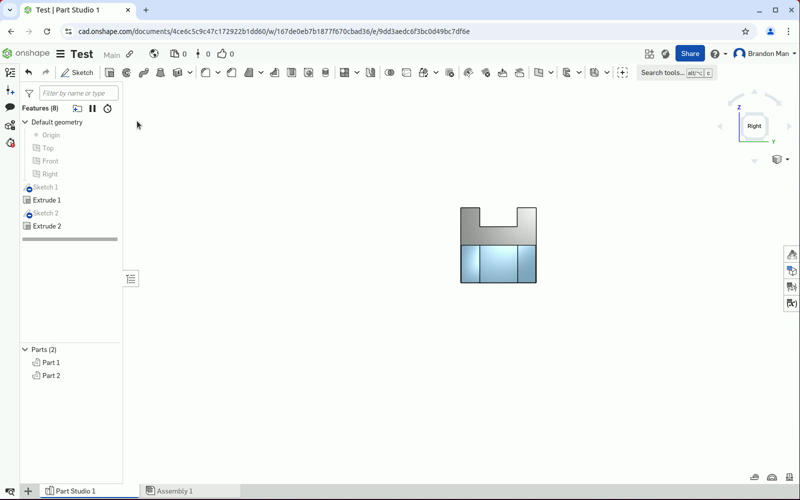
key(shift+h)
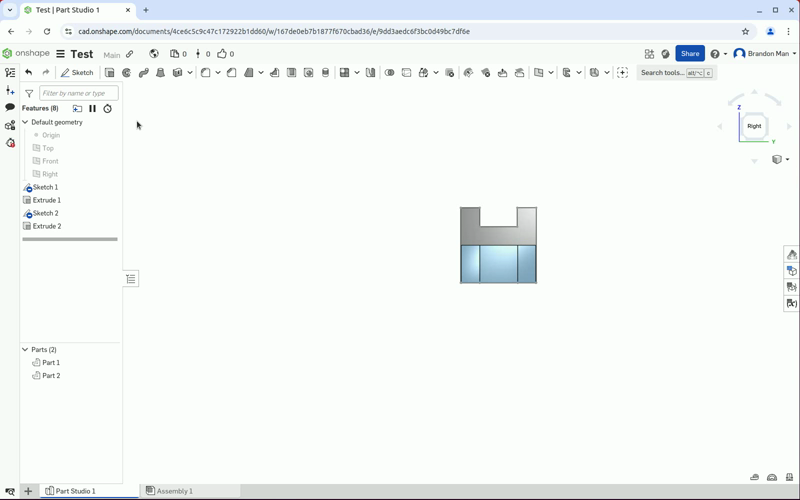
key(shift+h)
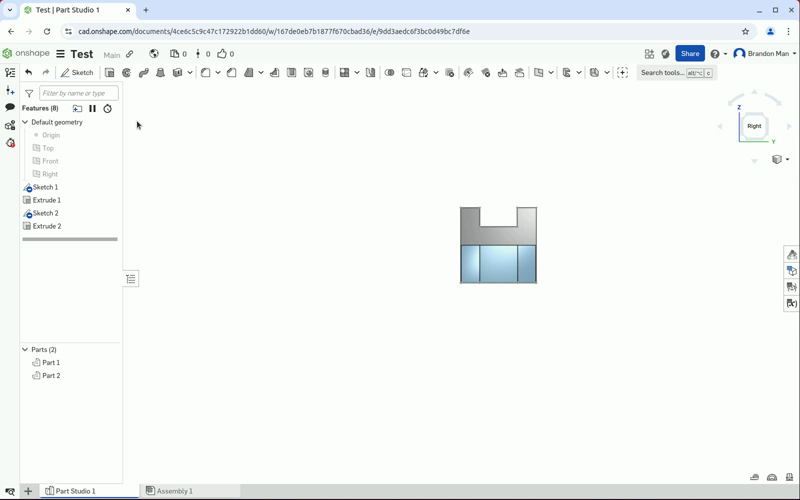
key(shift+7)
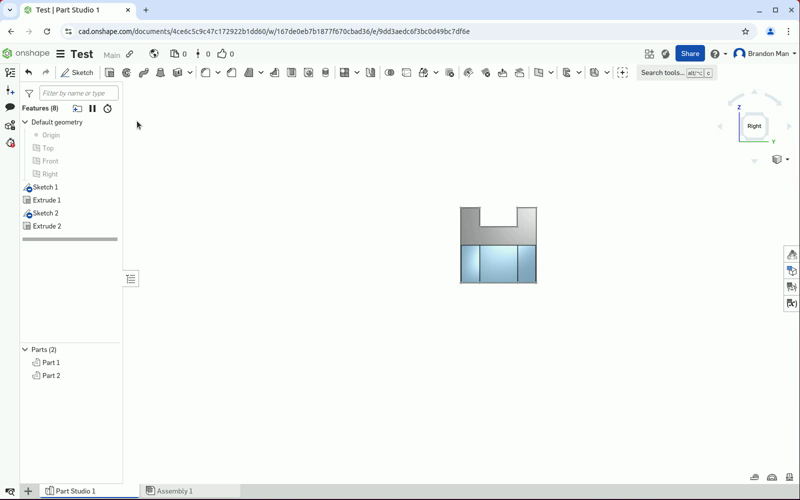
key(right, 2)
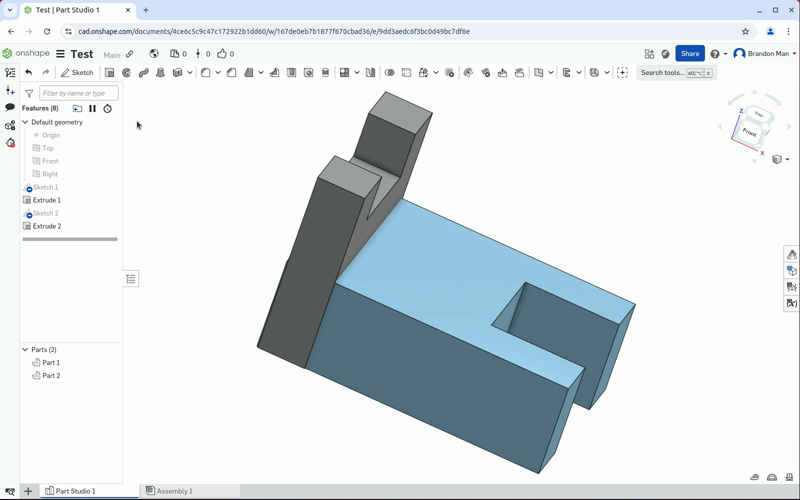
key(down, 2)
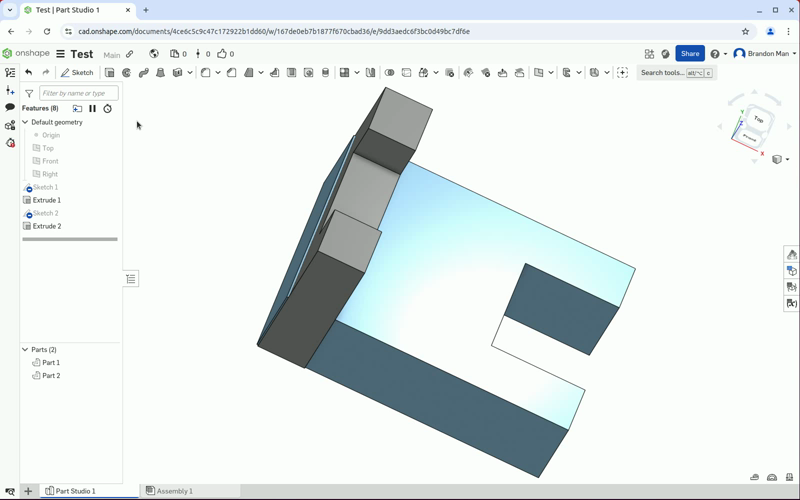
key(up, 2)
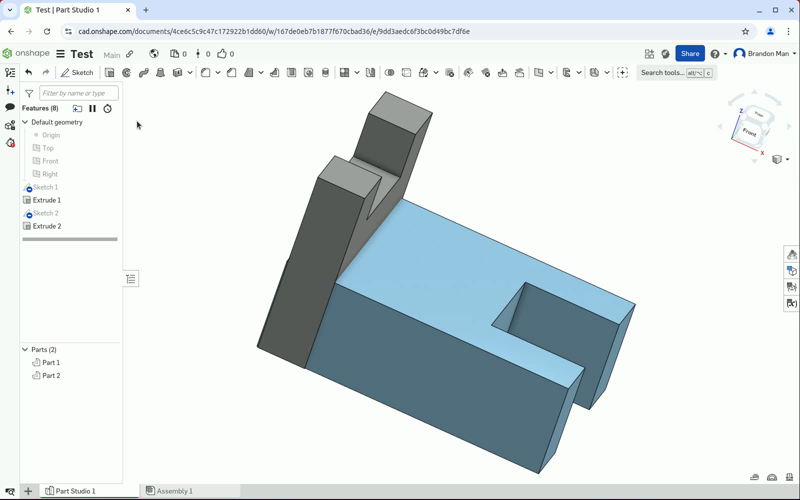
key(left, 2)
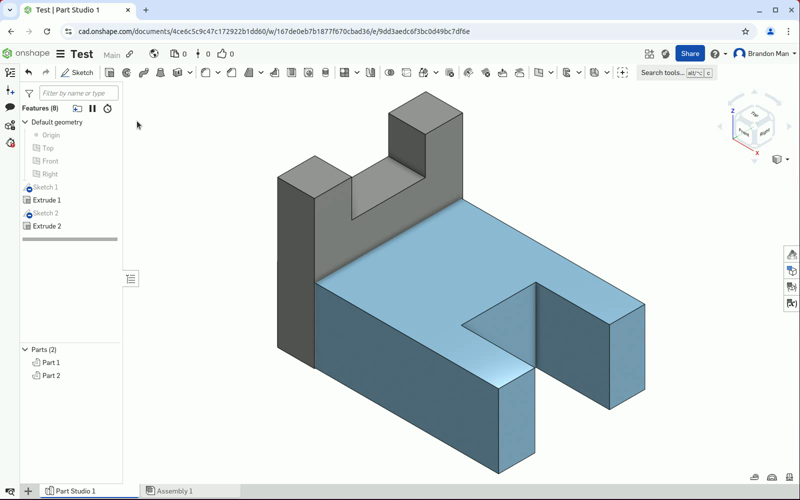
mouse_move(73, 189)
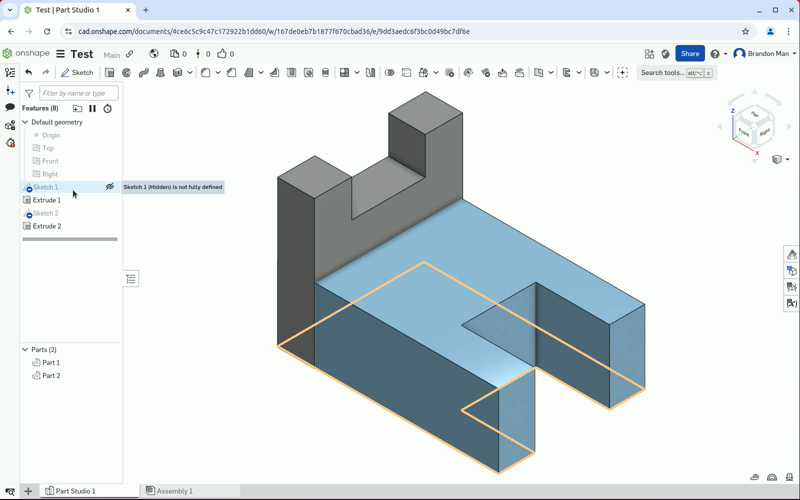
click(73, 189)